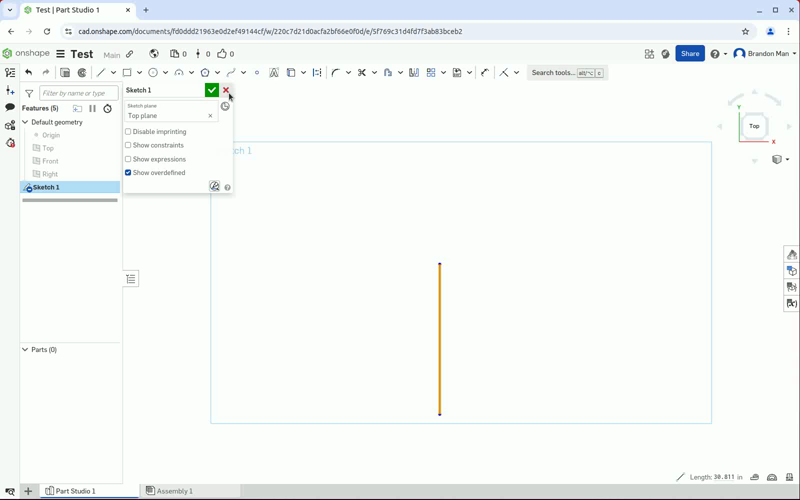
key(shift+h)
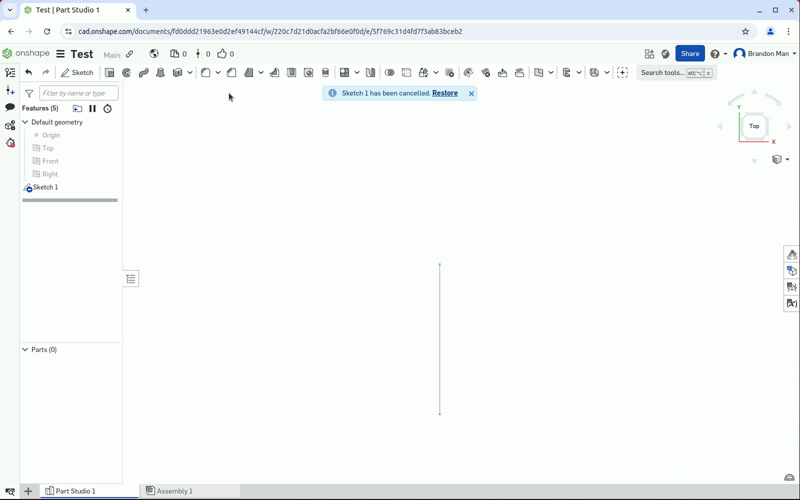
mouse_move(73, 352)
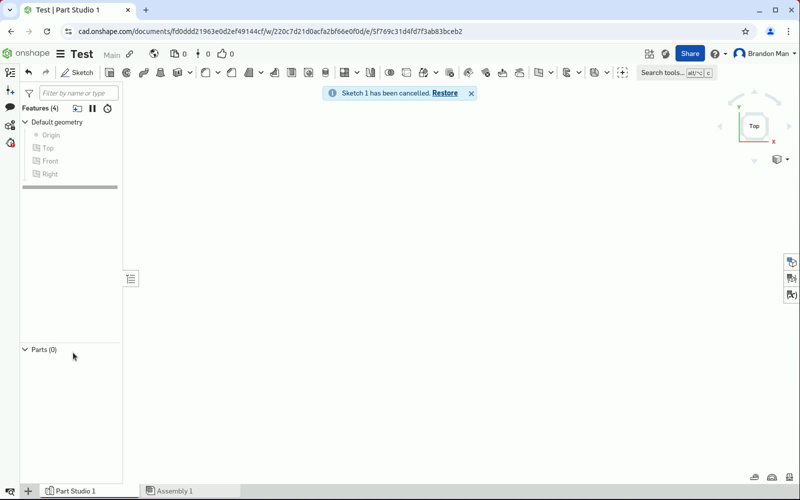
key(y)
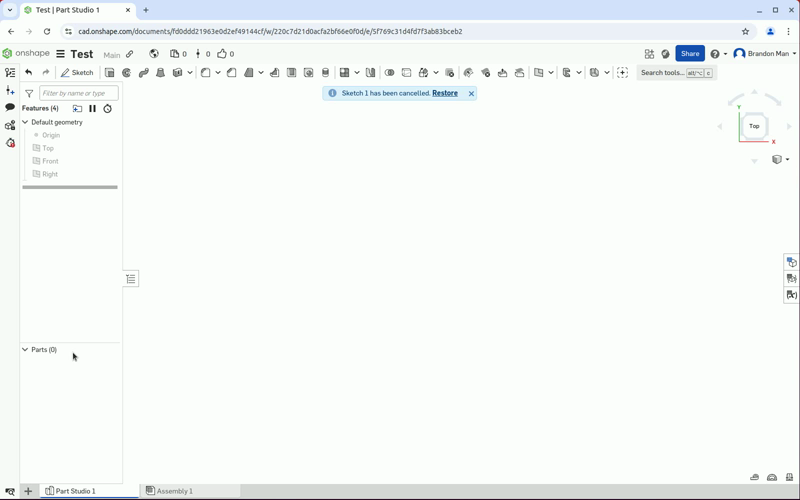
key(shift+p)
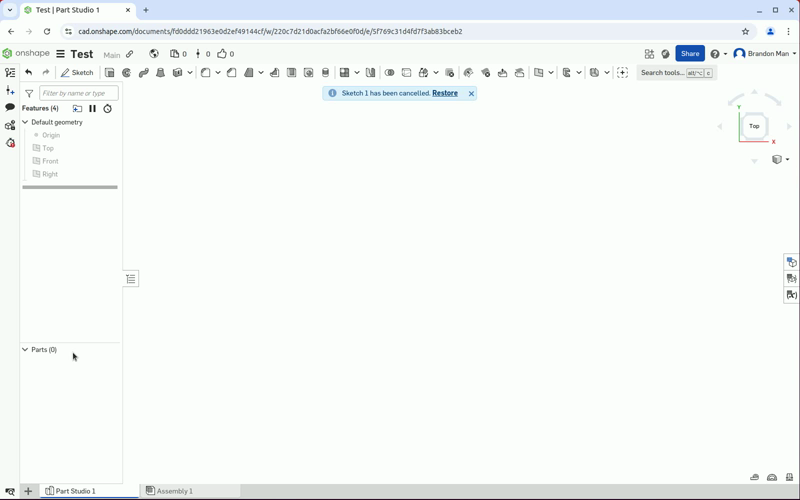
key(space)
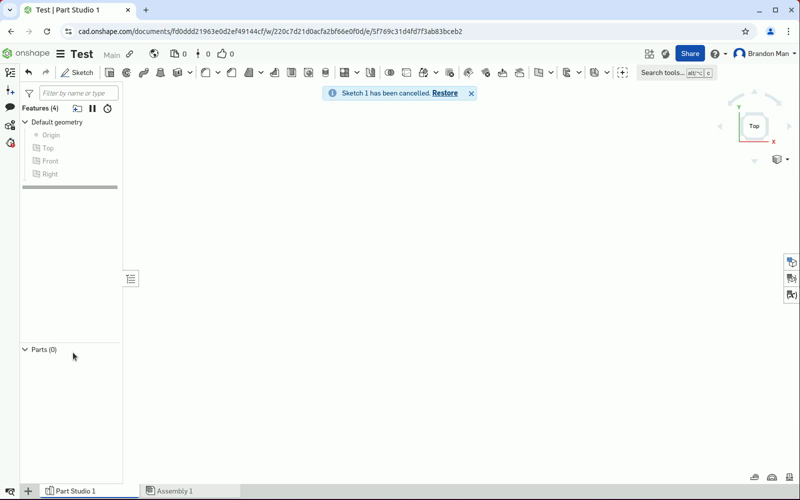
key_down(shift)
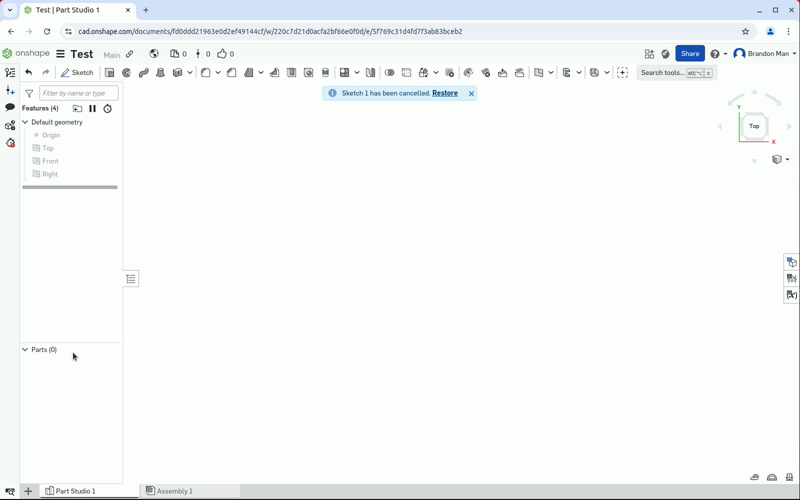
key(up)
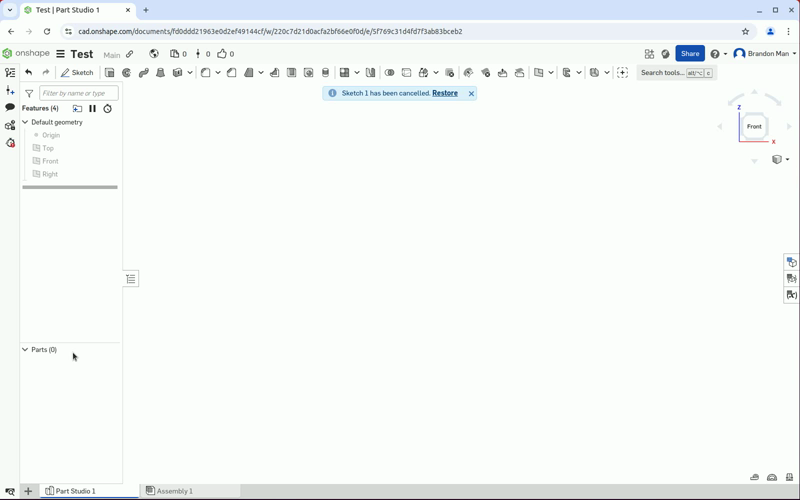
key_up(shift)
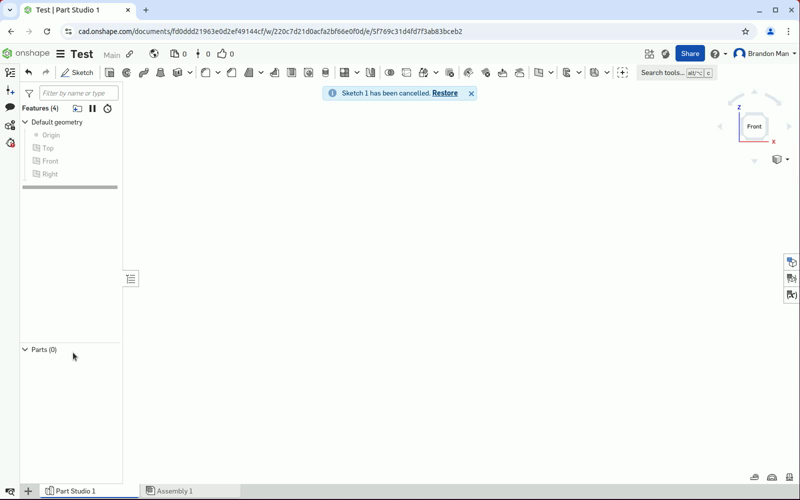
key(space)
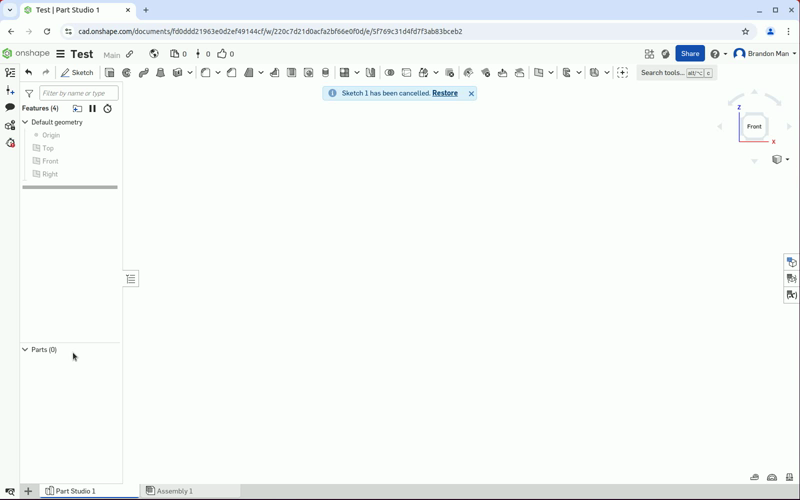
key_down(shift)
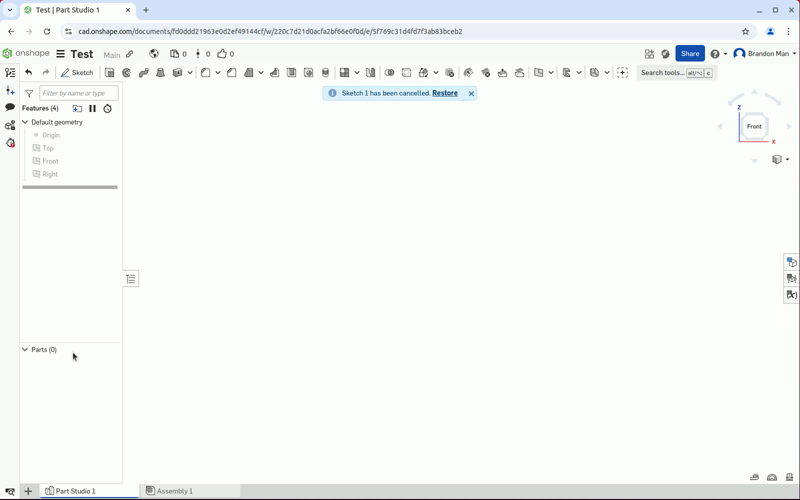
key(left)
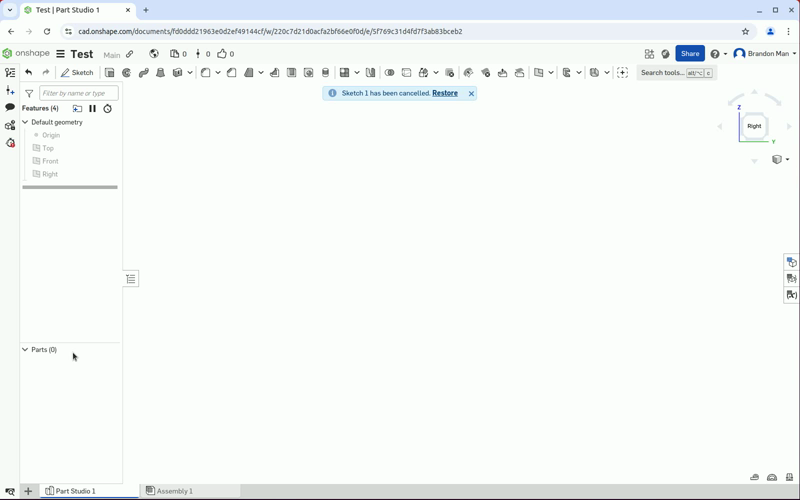
key_up(shift)
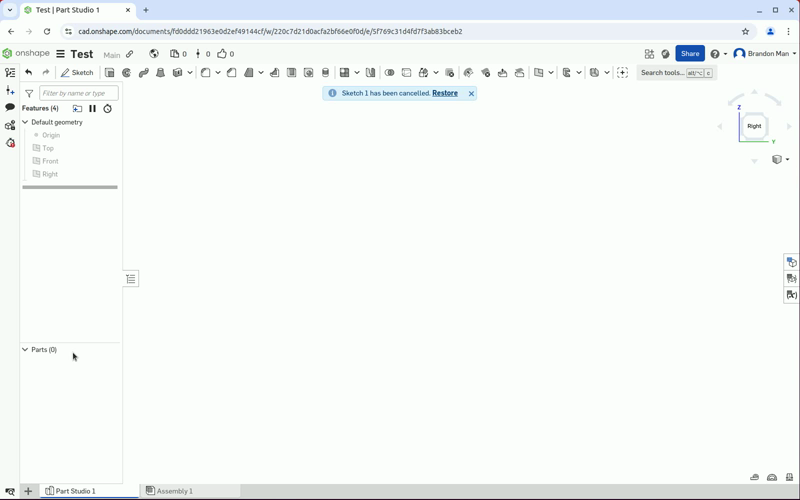
mouse_move(73, 352)
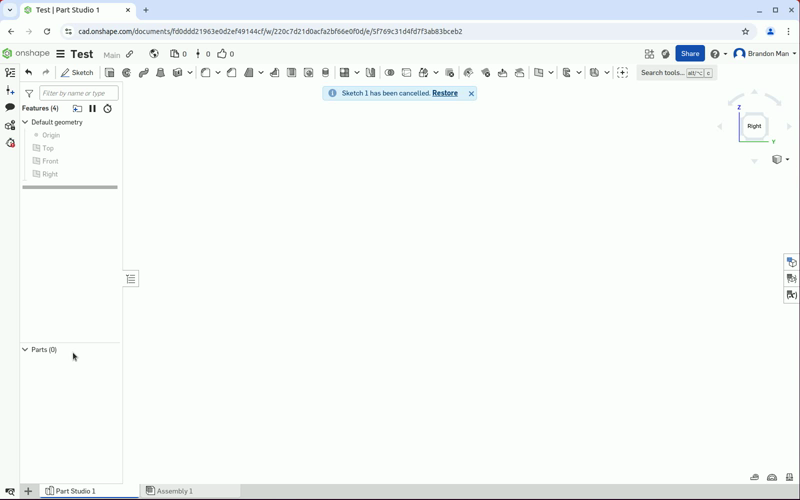
key(shift+y)
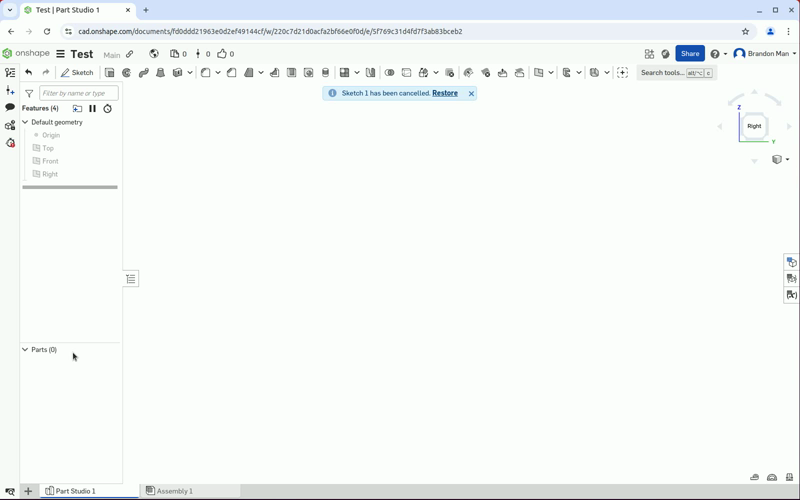
key(shift+s)
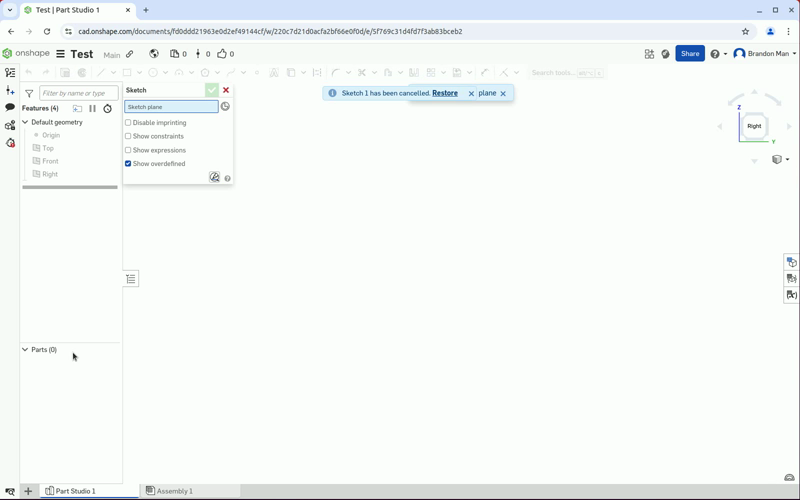
mouse_move(73, 176)
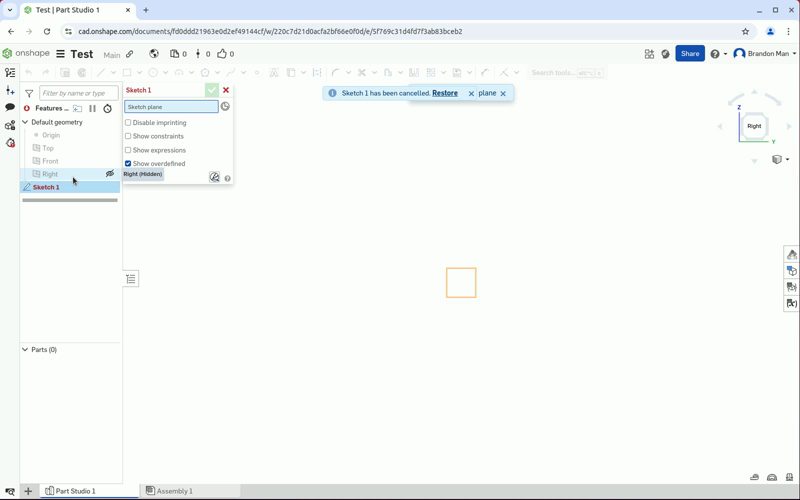
click(73, 176)
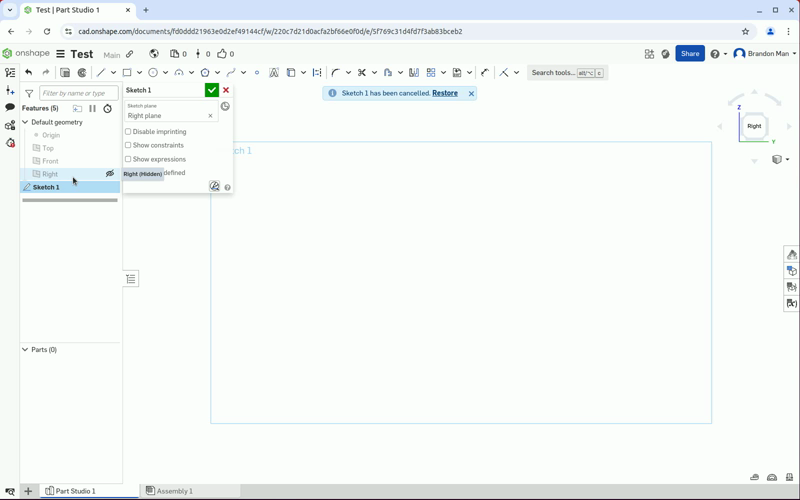
mouse_move(73, 352)
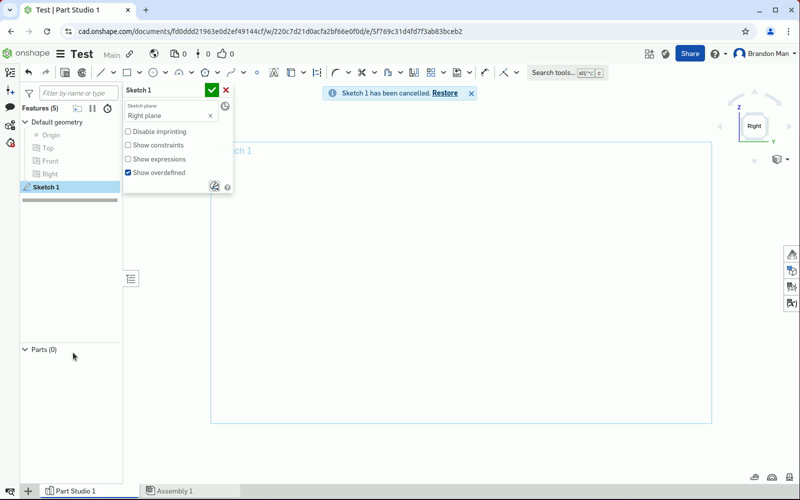
key(y)
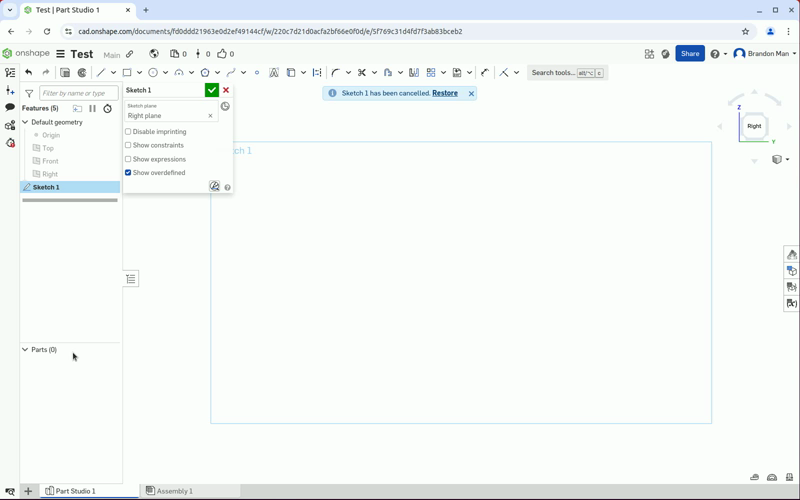
key(l)
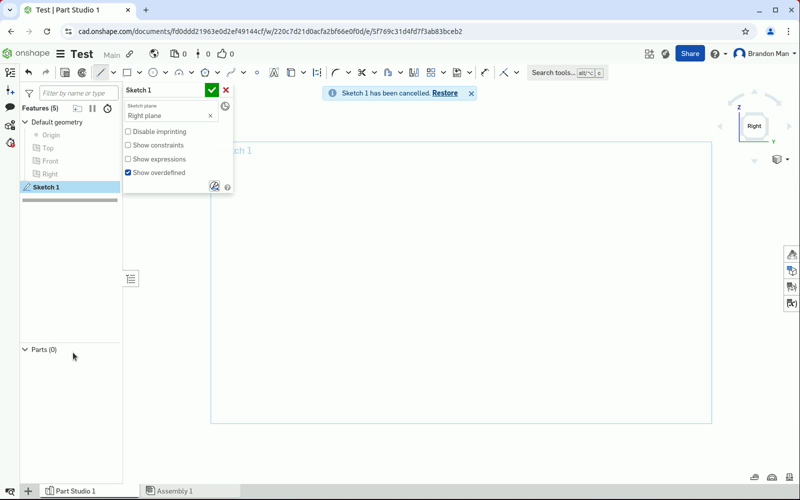
key_down(shift)
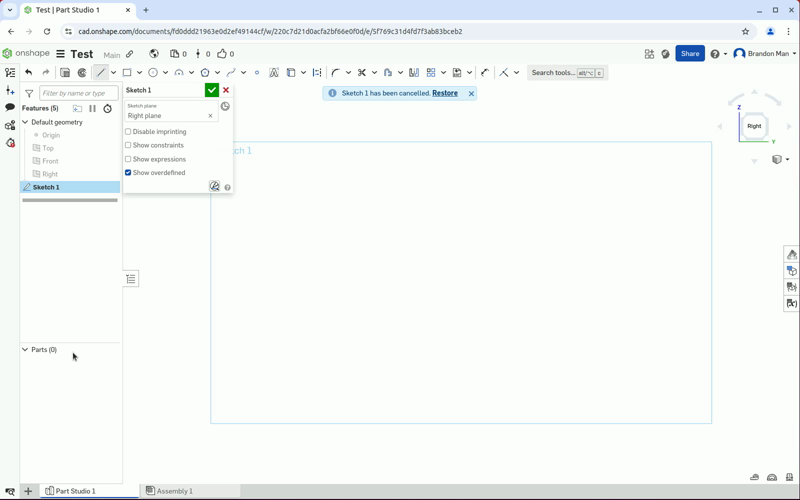
mouse_move(460, 387)
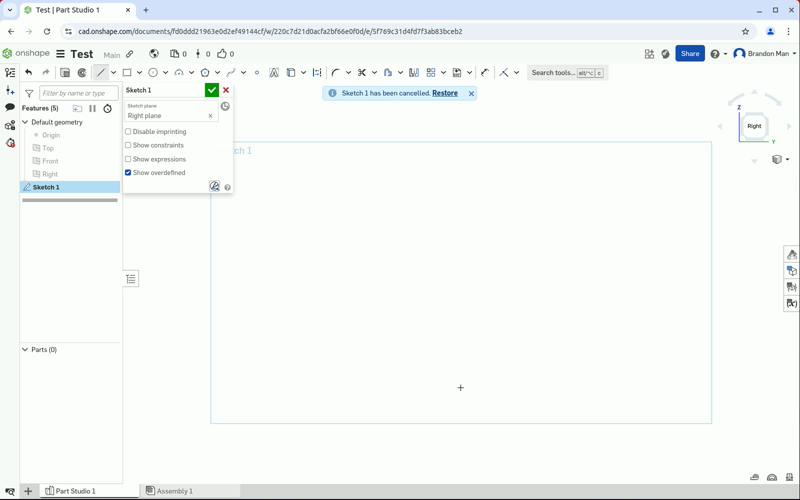
click(460, 387)
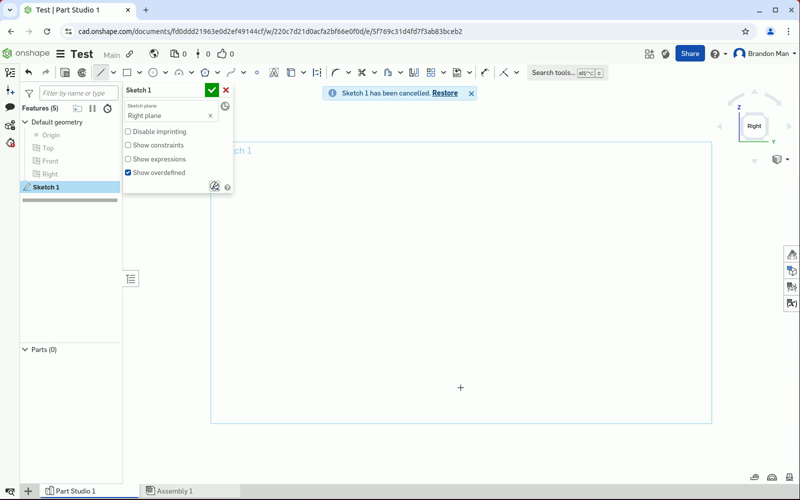
key_up(shift)
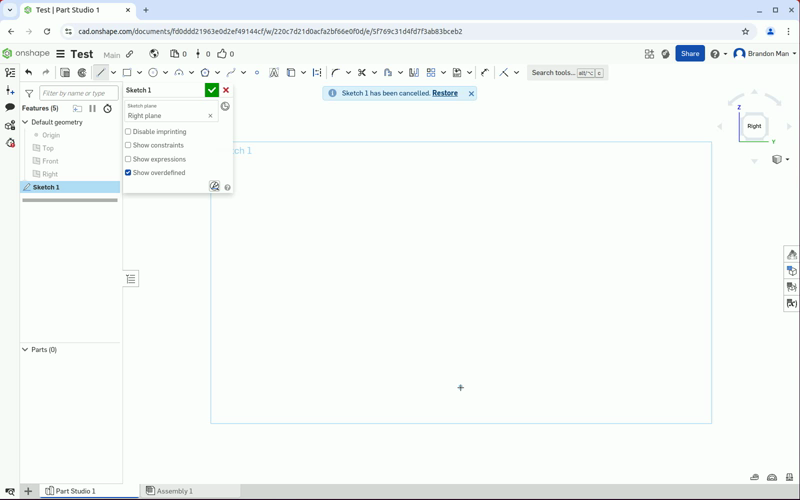
key_down(shift)
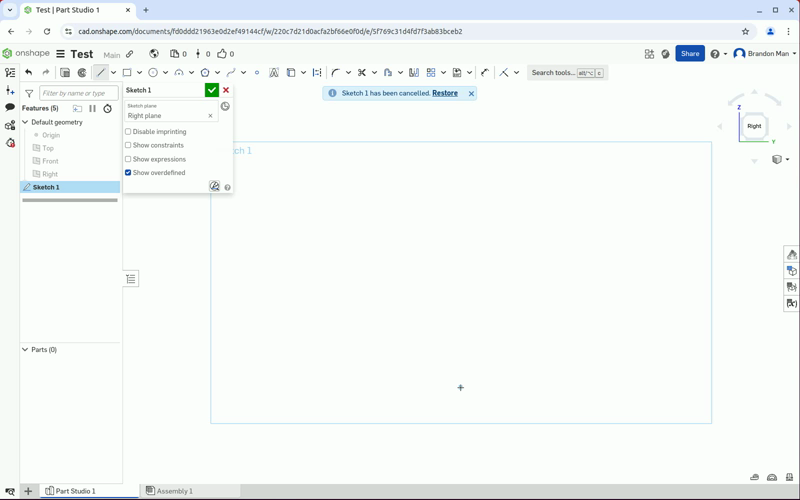
mouse_move(581, 387)
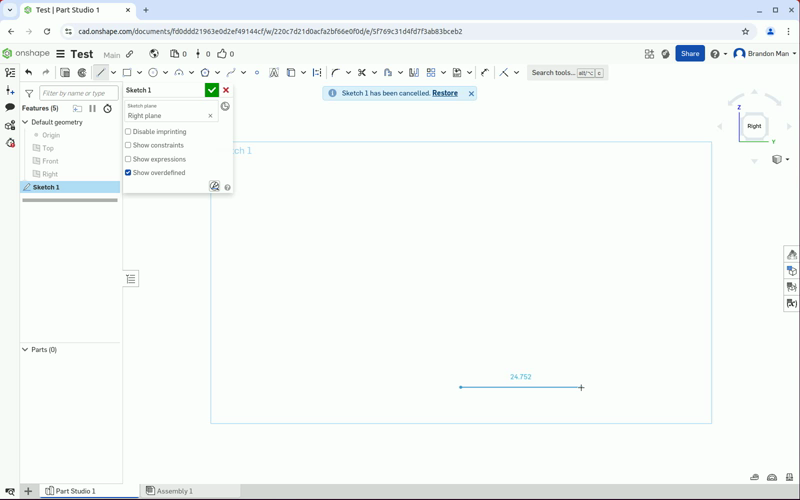
click(581, 387)
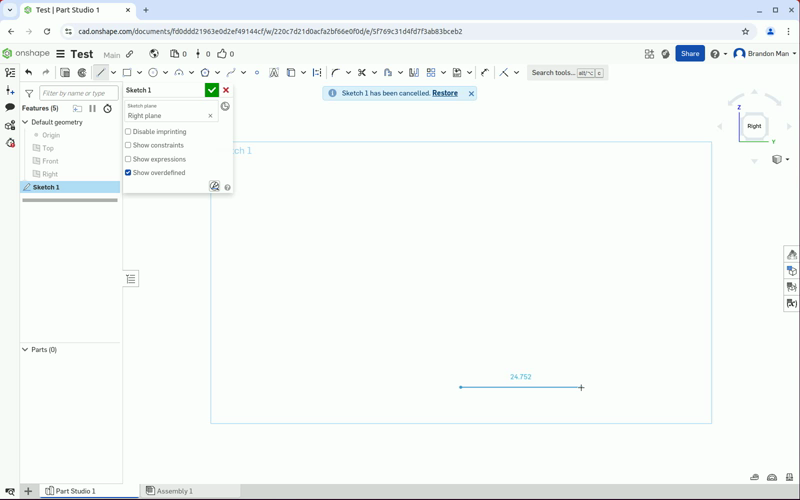
key_up(shift)
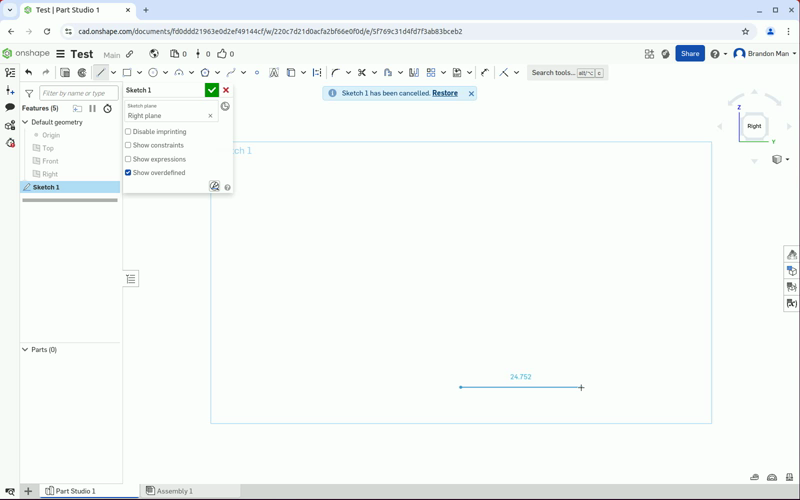
key_down(shift)
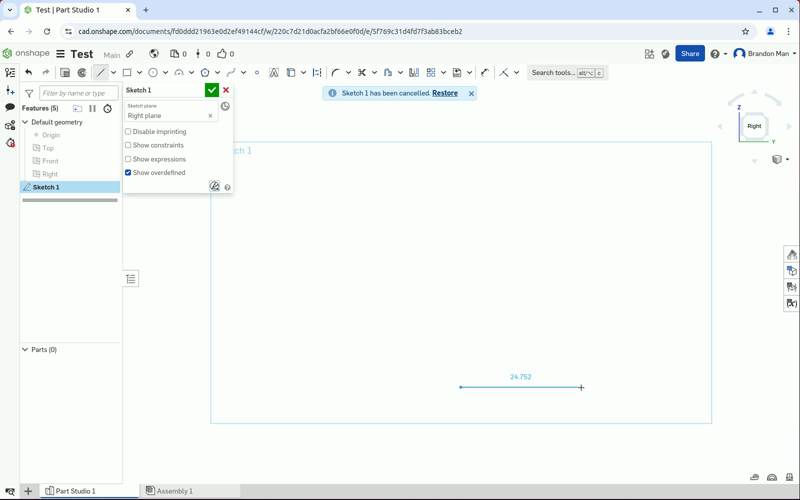
mouse_move(581, 284)
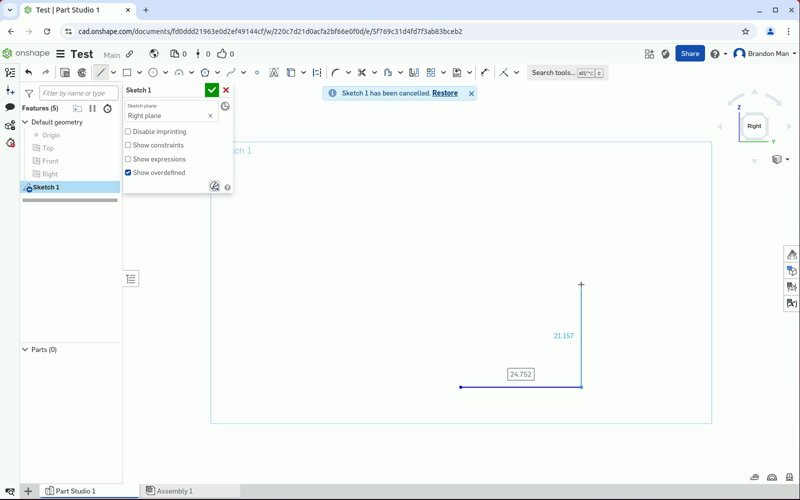
click(581, 284)
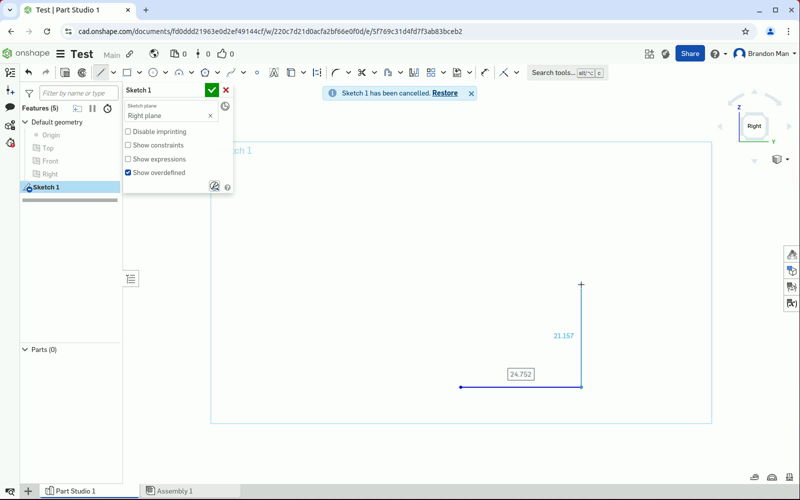
key_up(shift)
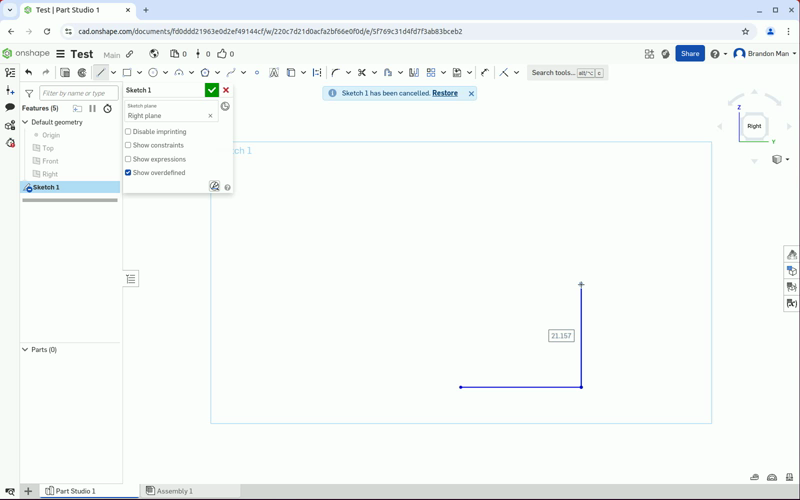
key_down(shift)
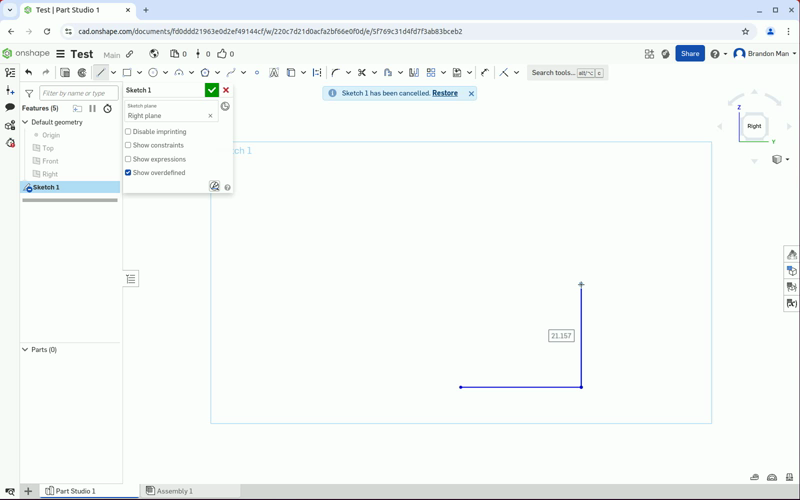
mouse_move(460, 284)
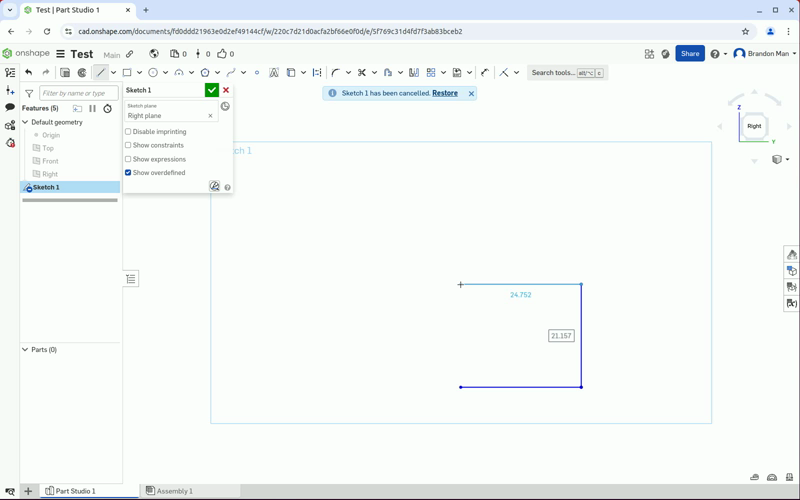
click(460, 284)
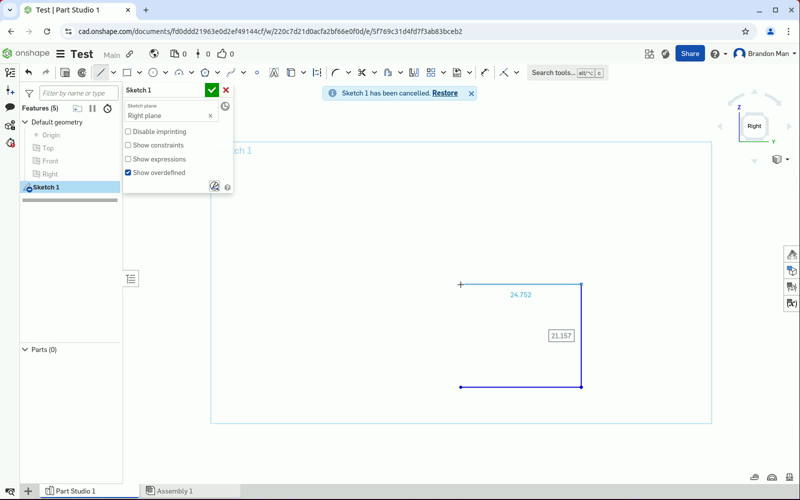
key_up(shift)
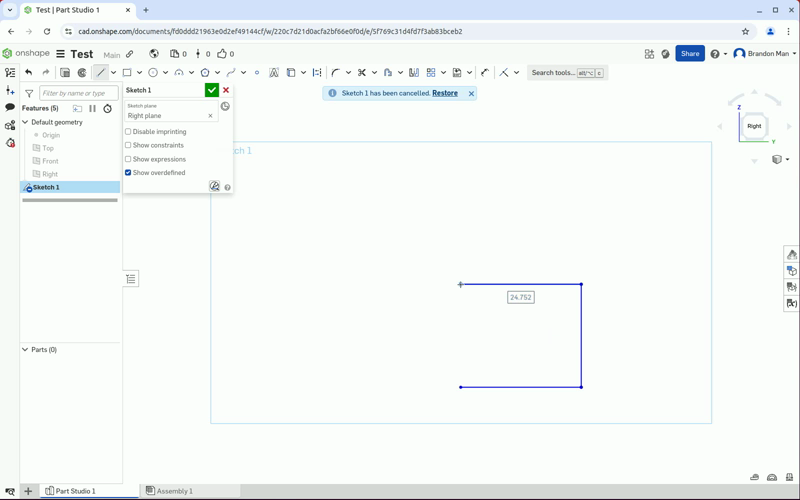
key_down(shift)
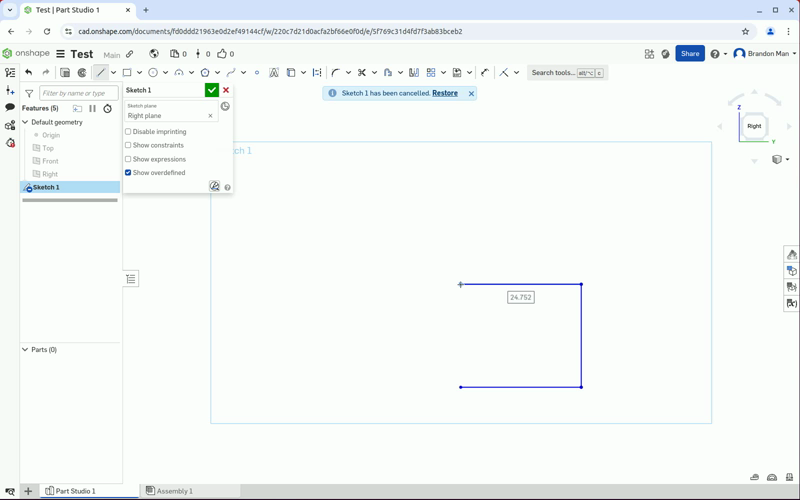
mouse_move(460, 387)
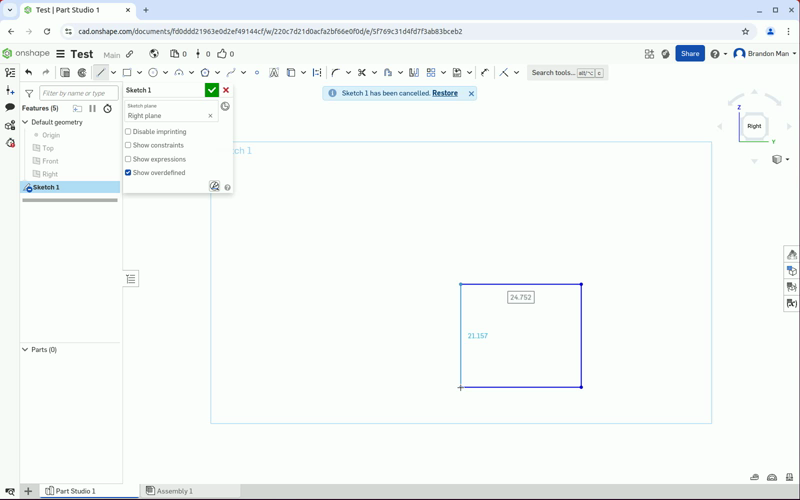
key_up(shift)
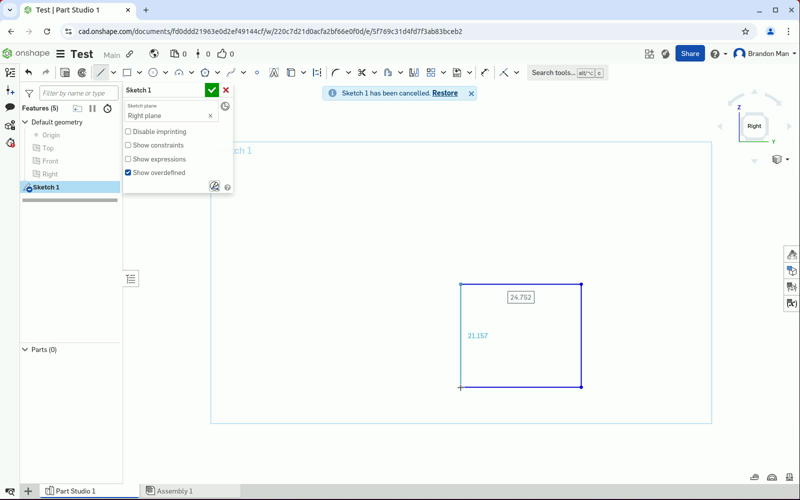
click(460, 387)
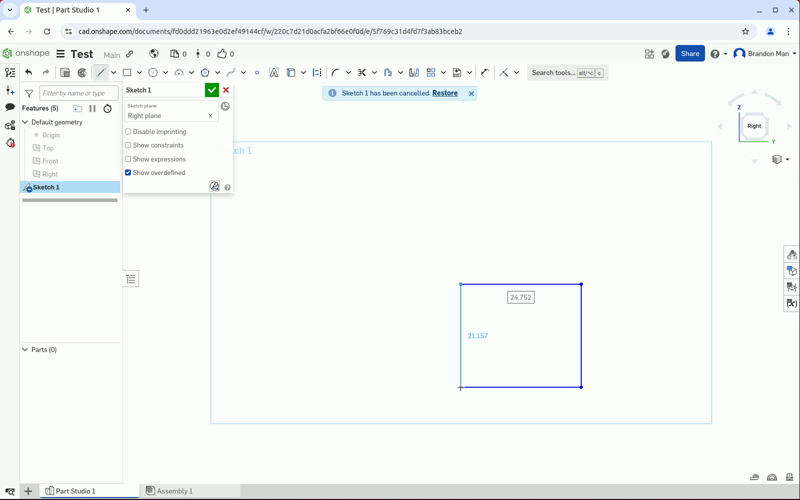
key(esc)
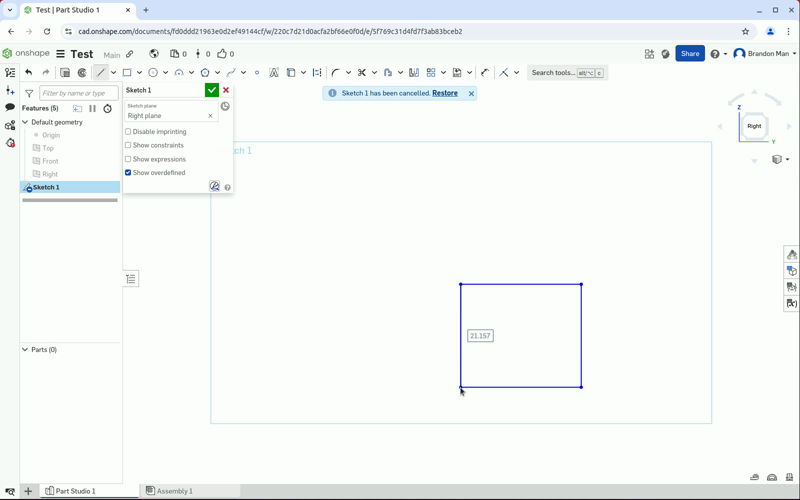
mouse_move(524, 330)
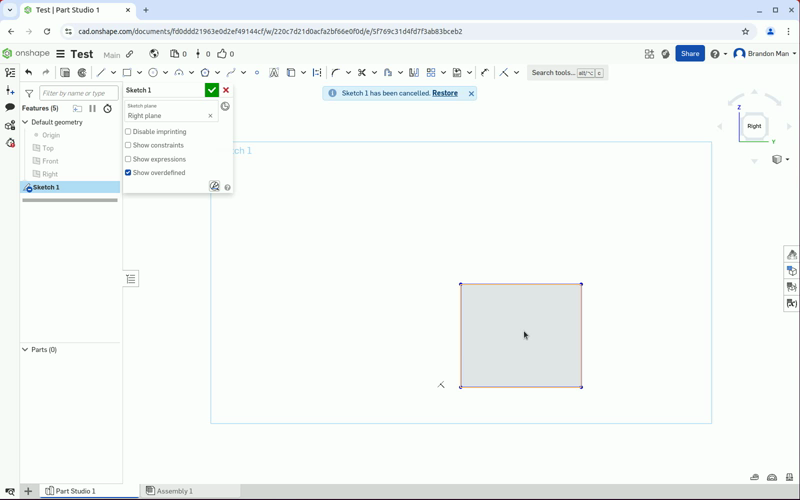
click(524, 330)
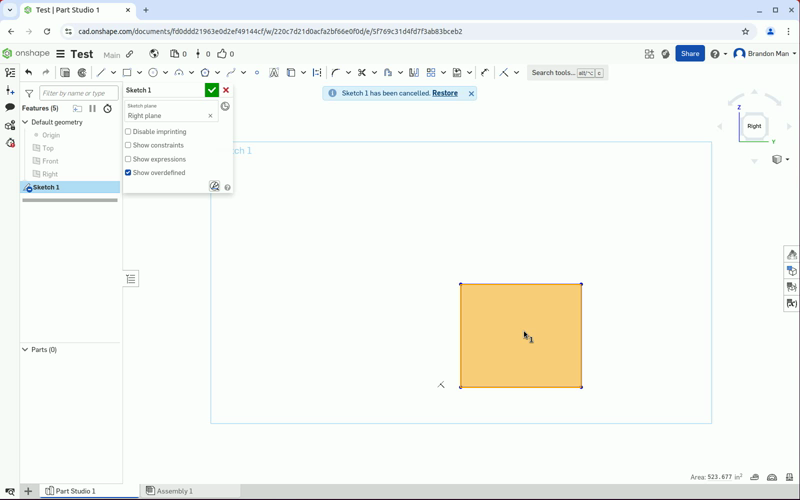
mouse_move(73, 352)
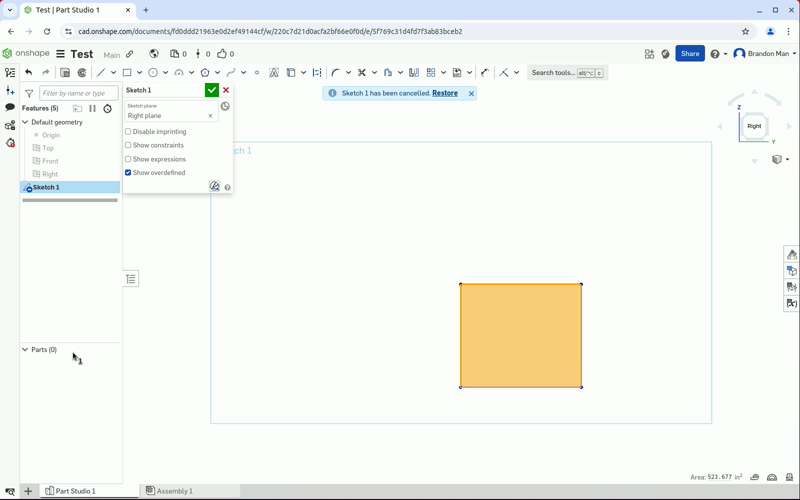
key(shift+y)
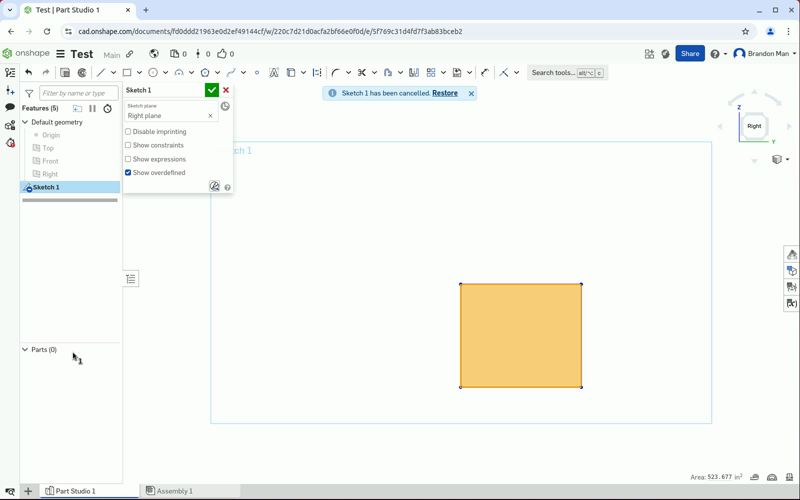
key(shift+e)
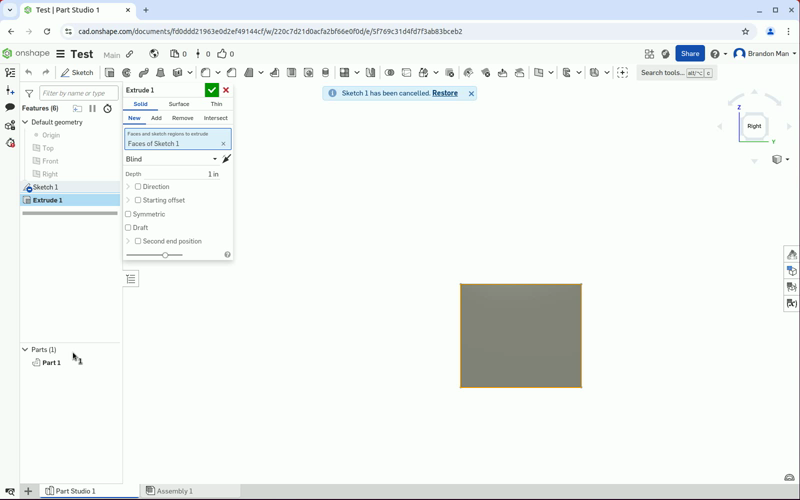
mouse_move(143, 106)
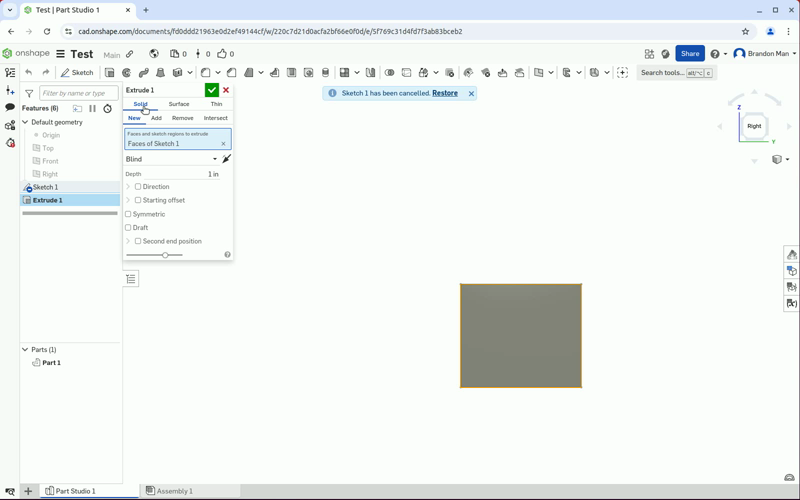
click(143, 106)
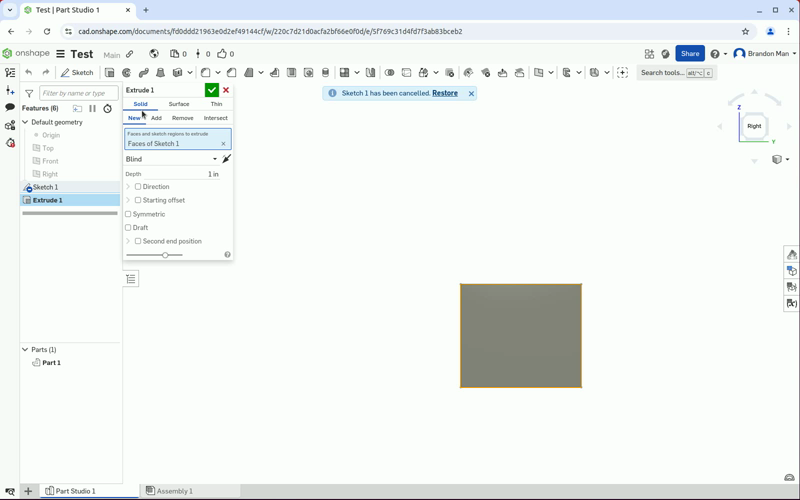
mouse_move(137, 120)
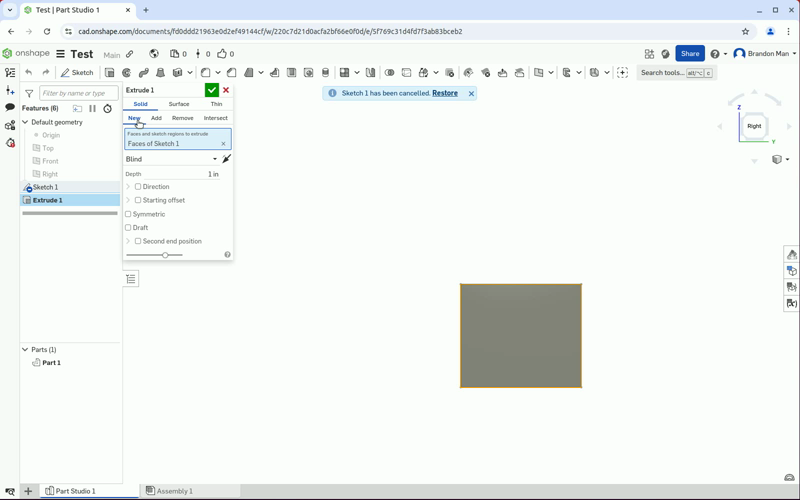
click(137, 120)
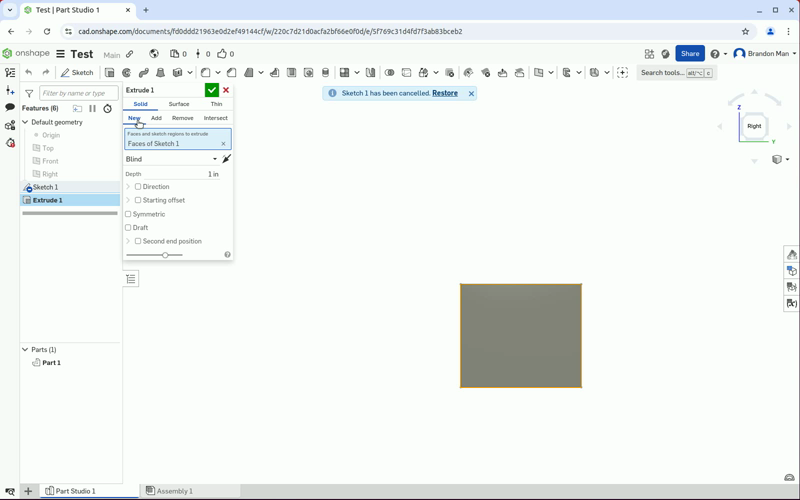
key(tab, 4)
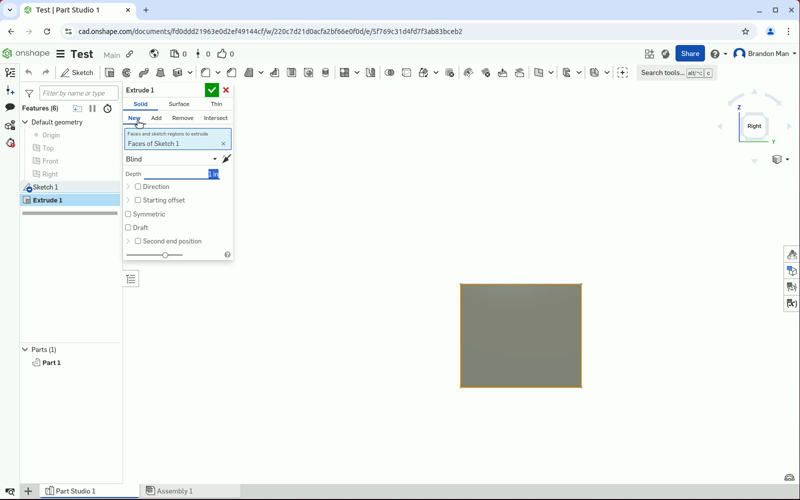
text(-19.498)
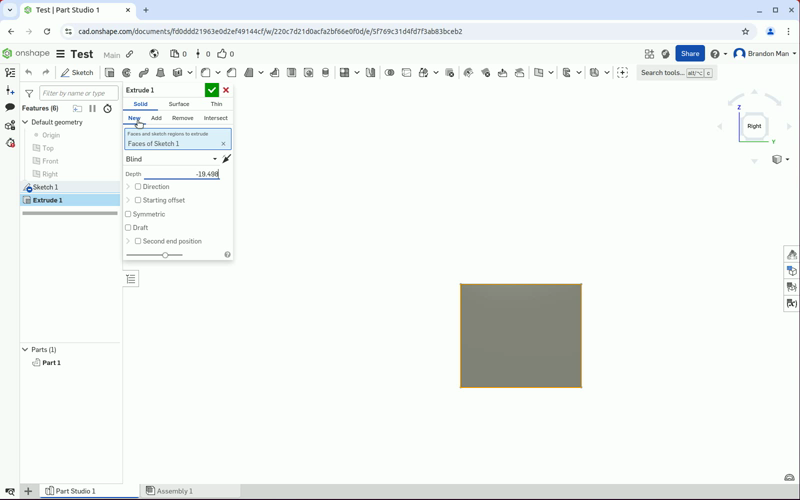
key(enter)
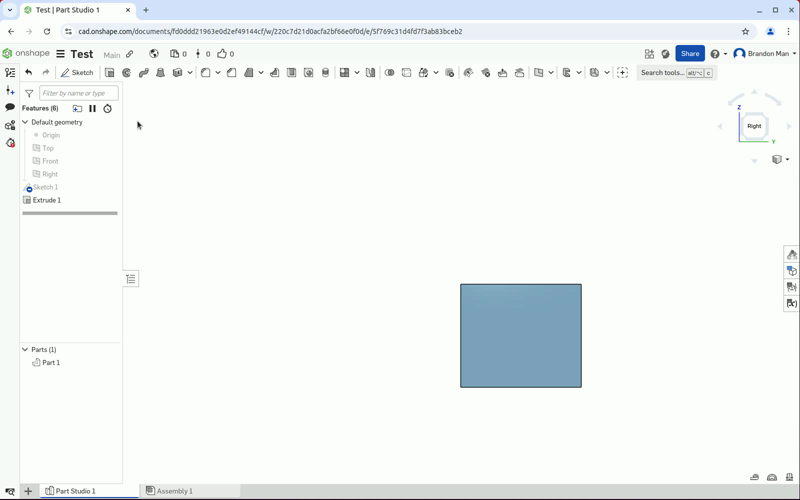
key(shift+h)
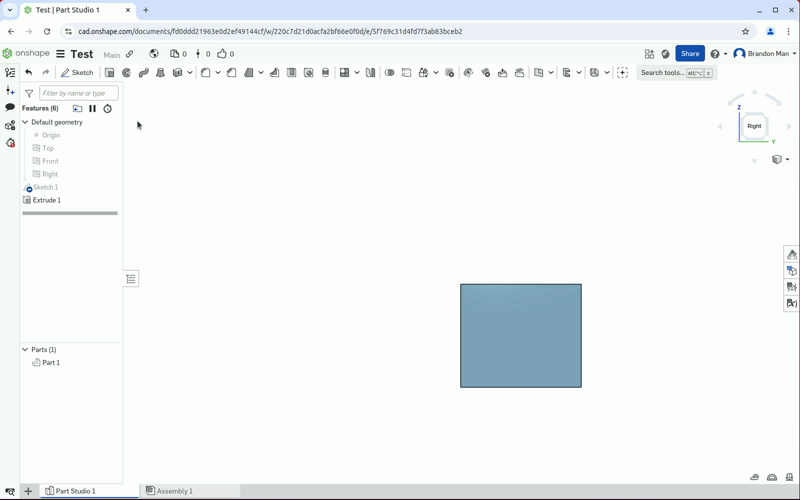
key(shift+h)
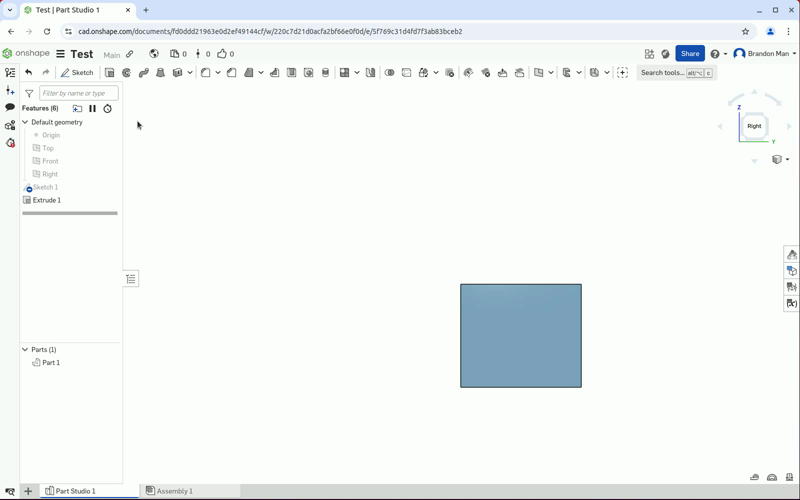
mouse_move(73, 189)
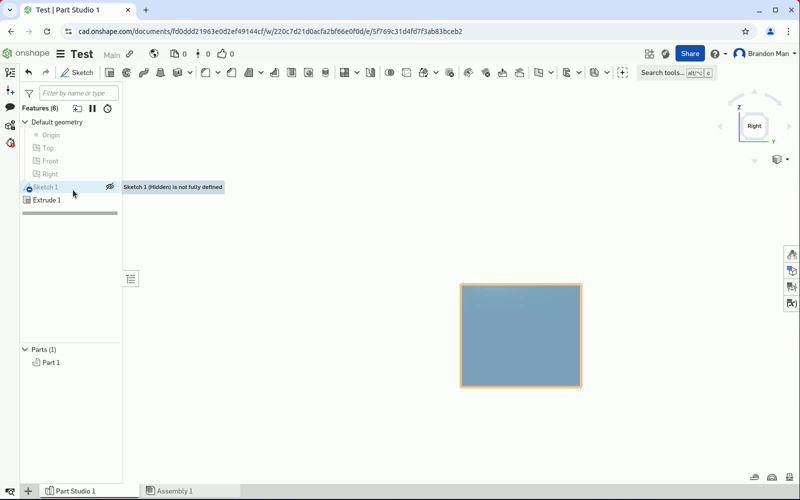
click(73, 189)
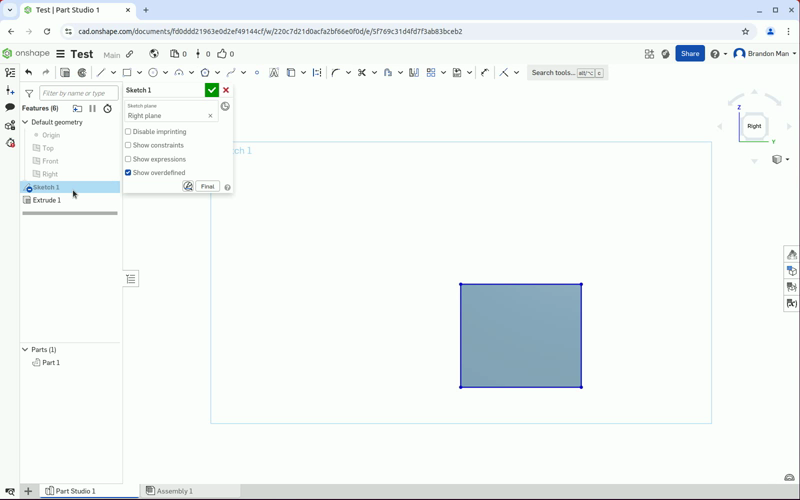
mouse_move(229, 92)
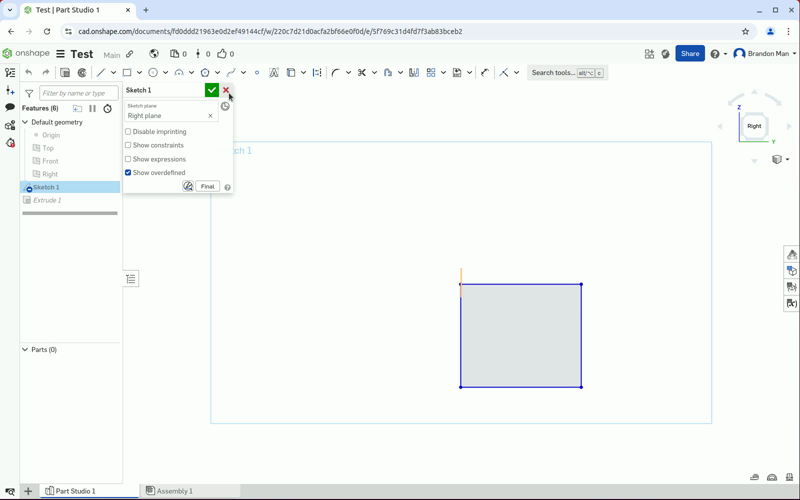
click(229, 92)
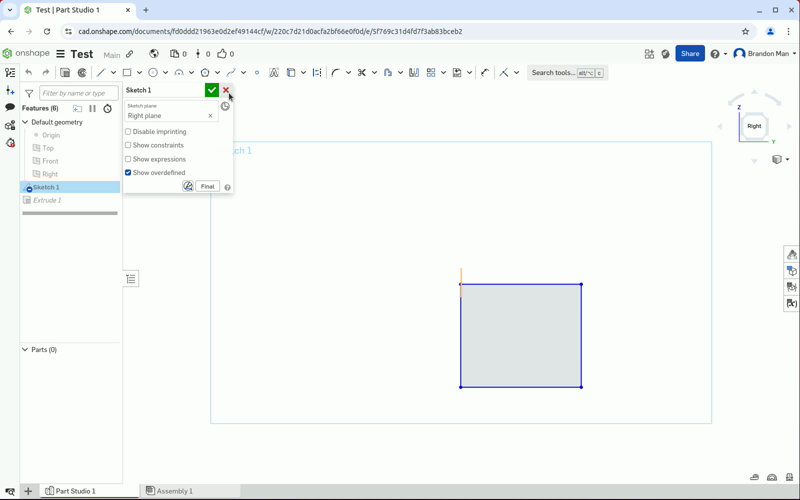
key(shift+s)
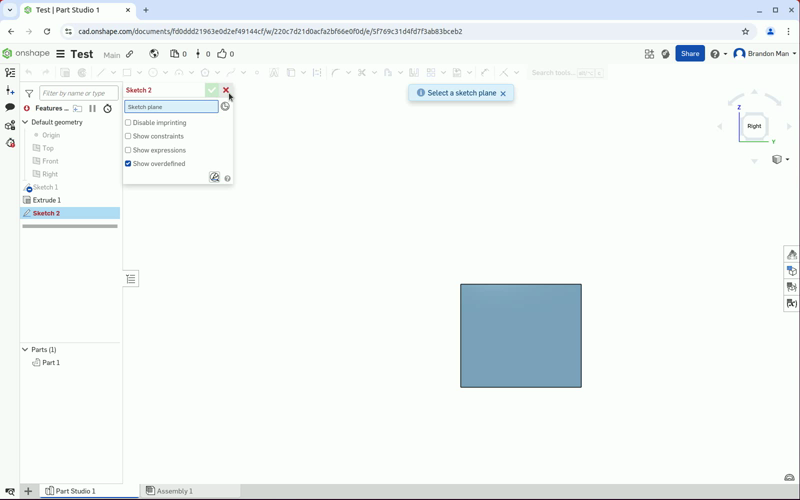
mouse_move(73, 176)
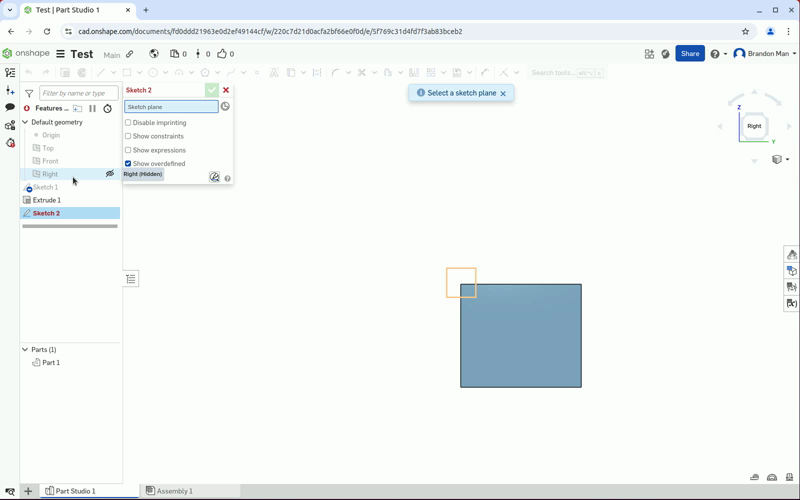
click(73, 176)
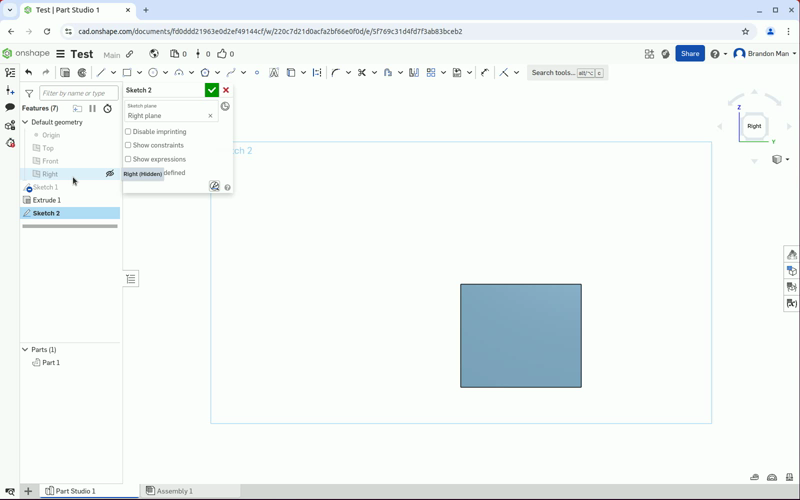
mouse_move(73, 352)
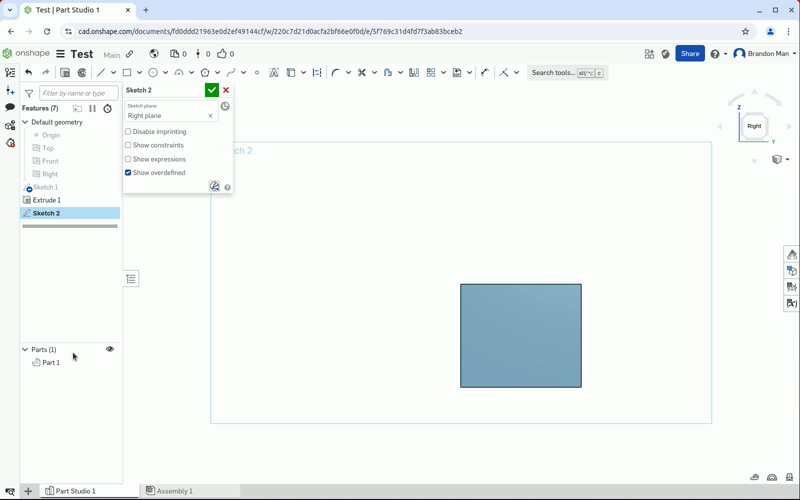
key(y)
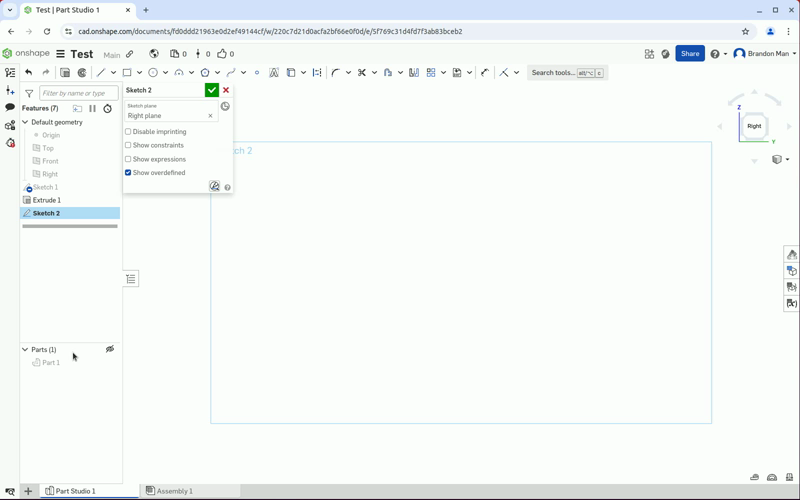
key(l)
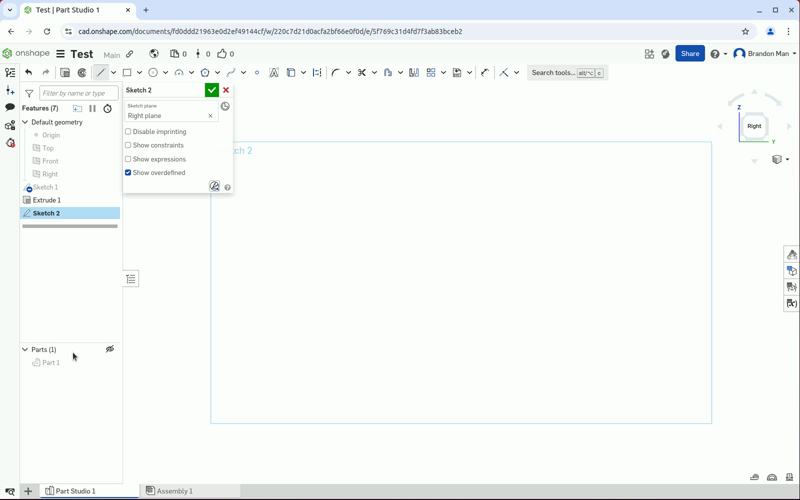
key_down(shift)
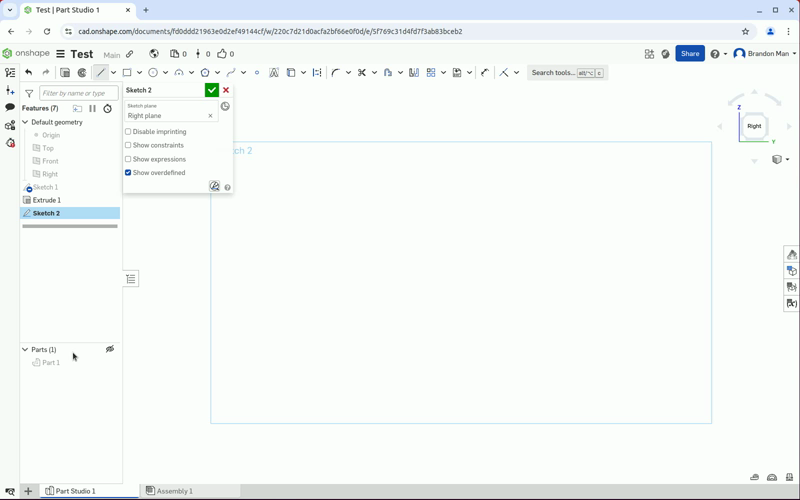
mouse_move(460, 334)
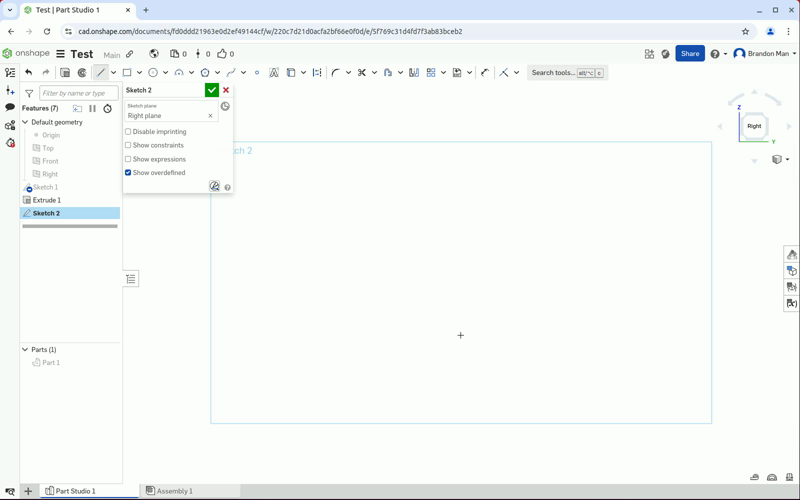
click(460, 334)
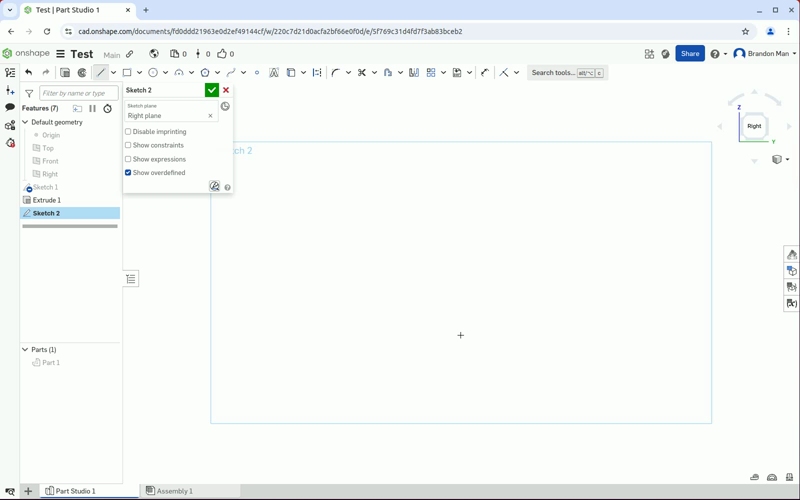
key_up(shift)
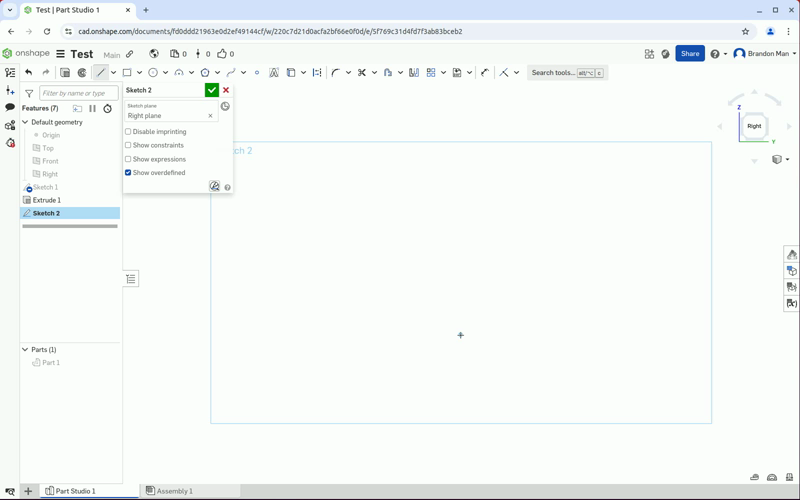
key_down(shift)
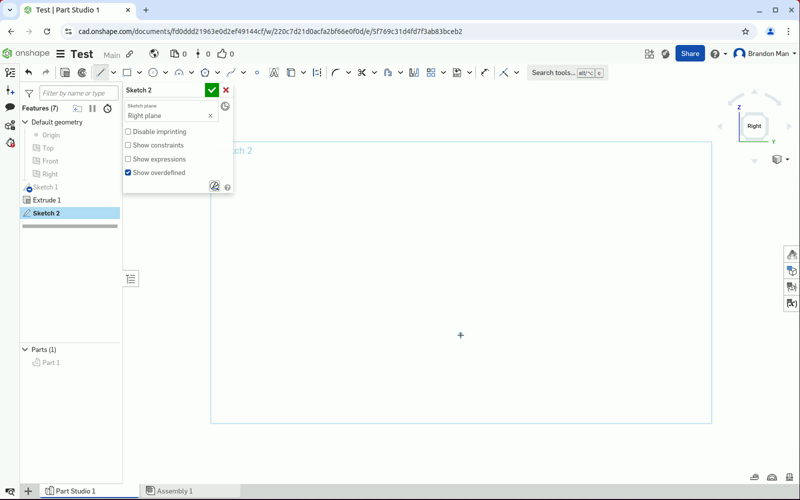
mouse_move(522, 334)
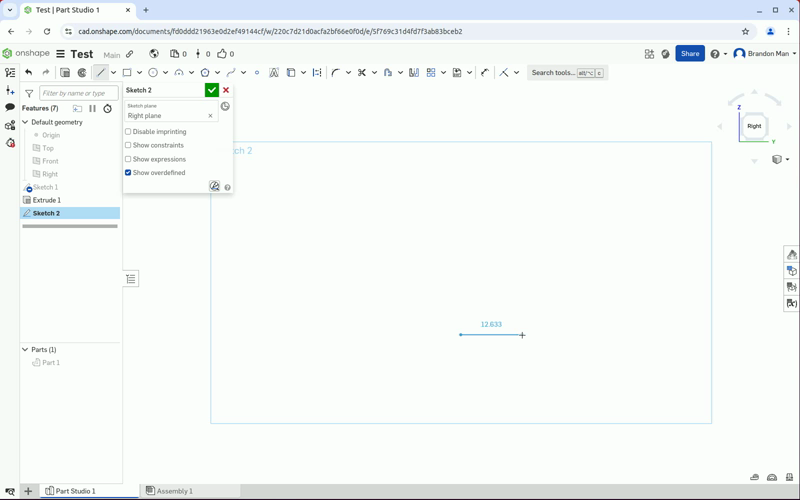
click(522, 334)
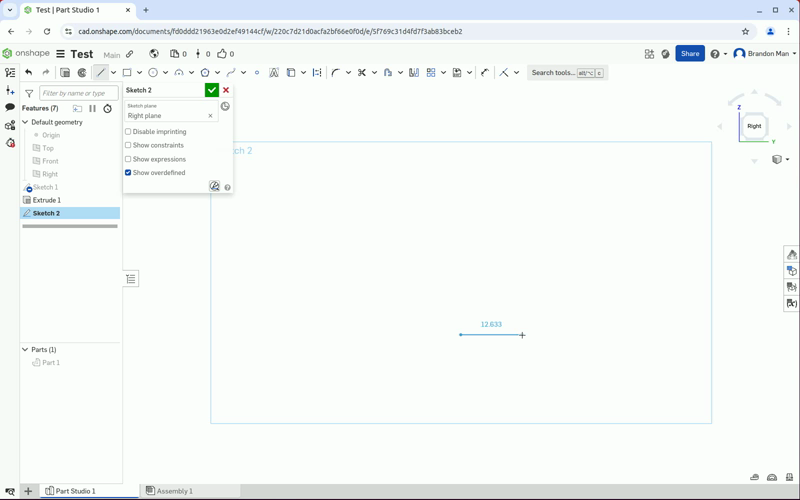
key_up(shift)
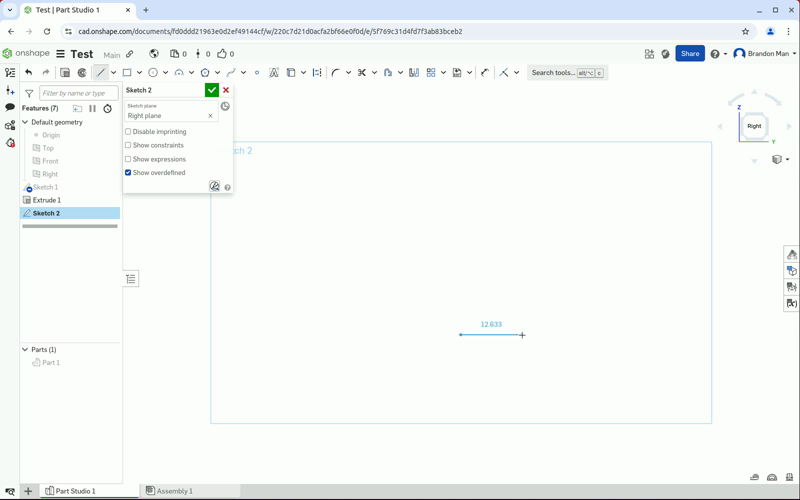
key_down(shift)
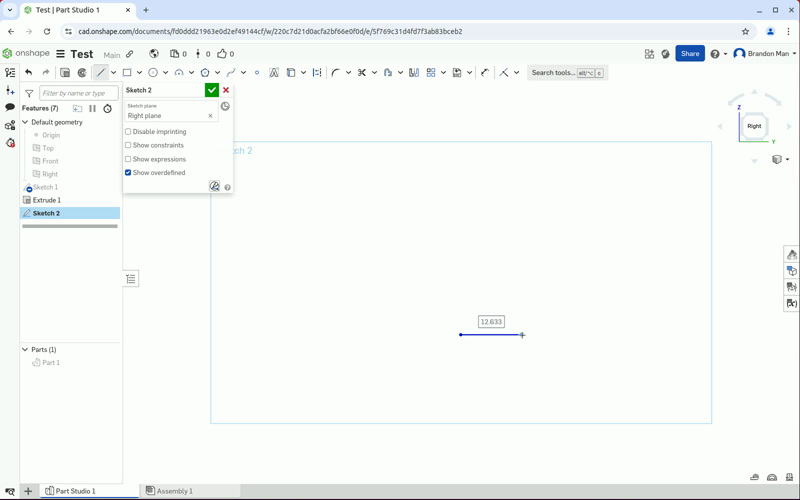
mouse_move(552, 334)
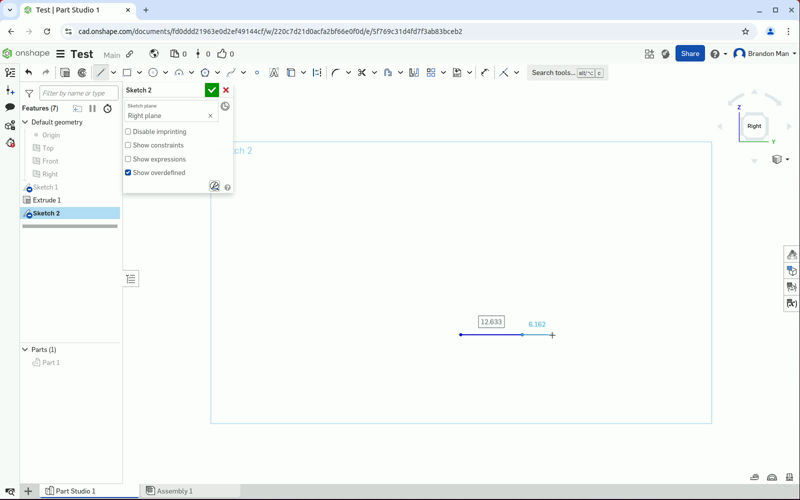
mouse_move(522, 282)
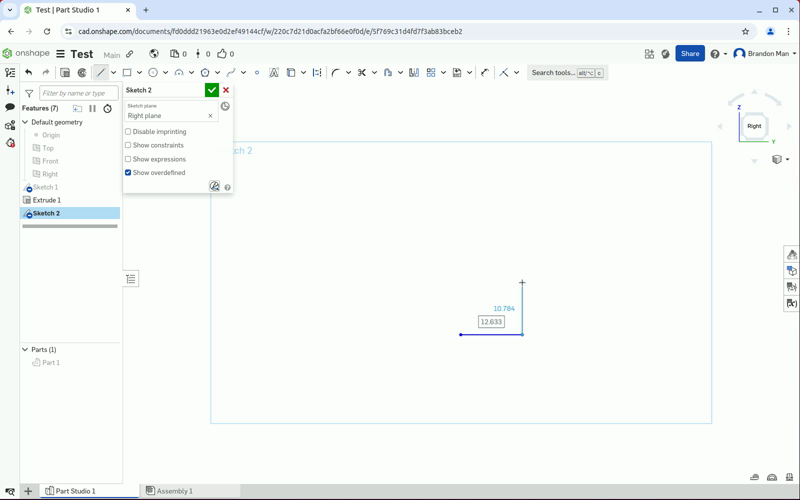
click(522, 282)
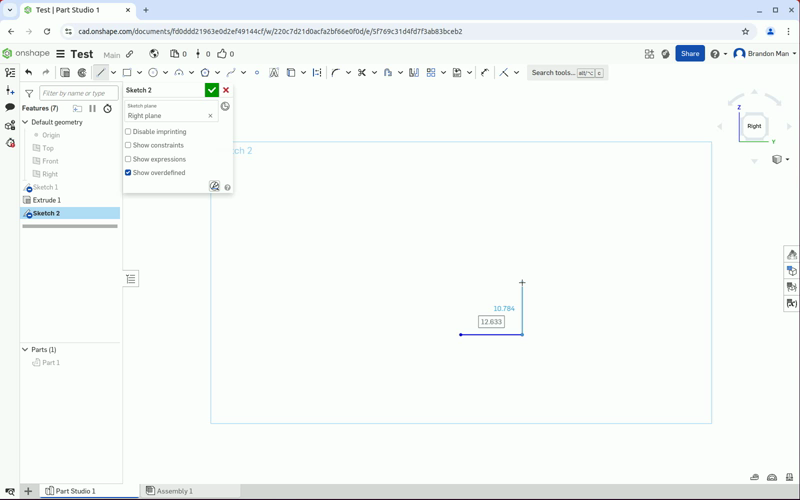
key_up(shift)
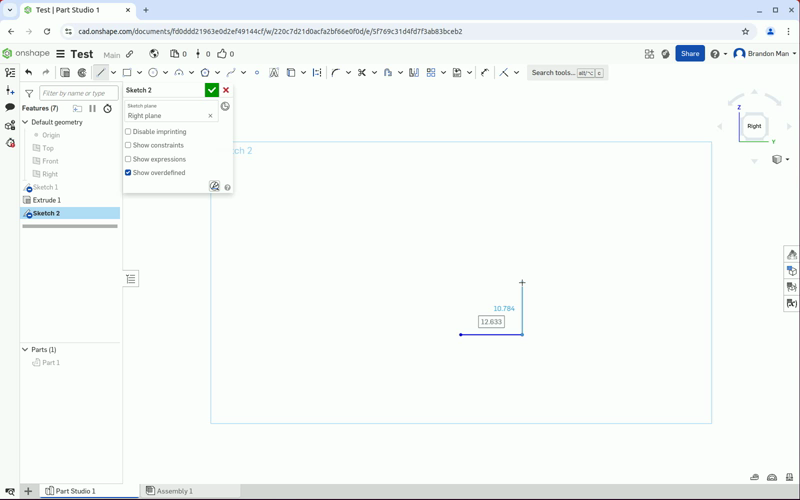
key_down(shift)
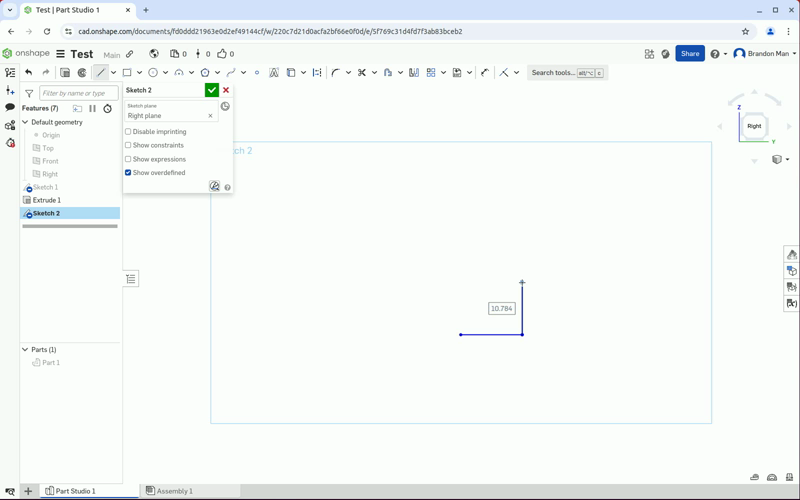
mouse_move(460, 282)
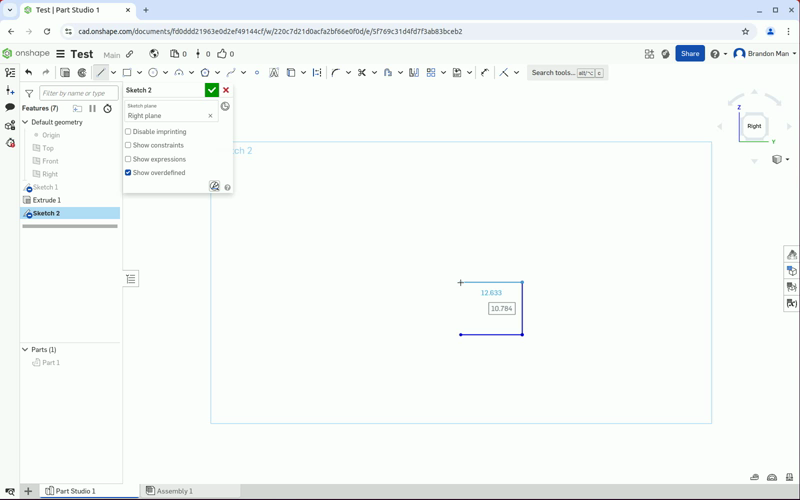
click(460, 282)
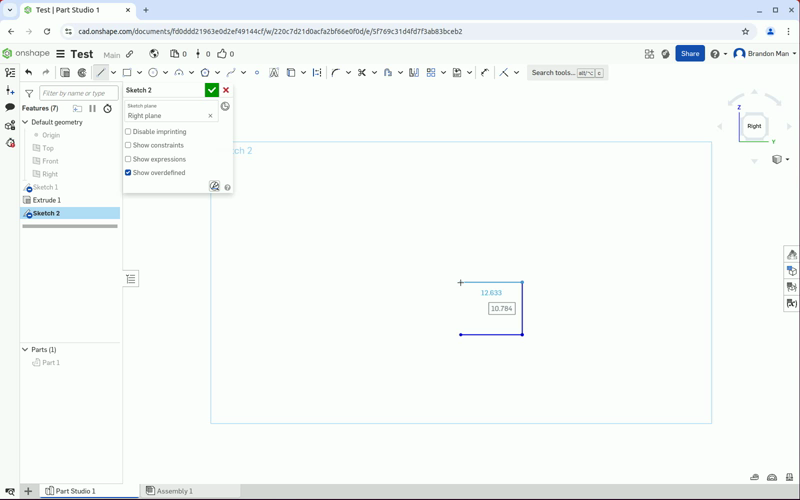
key_up(shift)
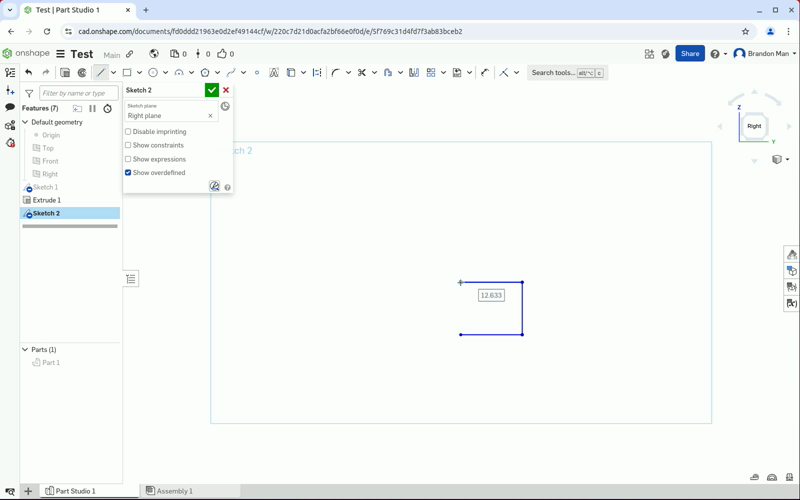
mouse_move(490, 282)
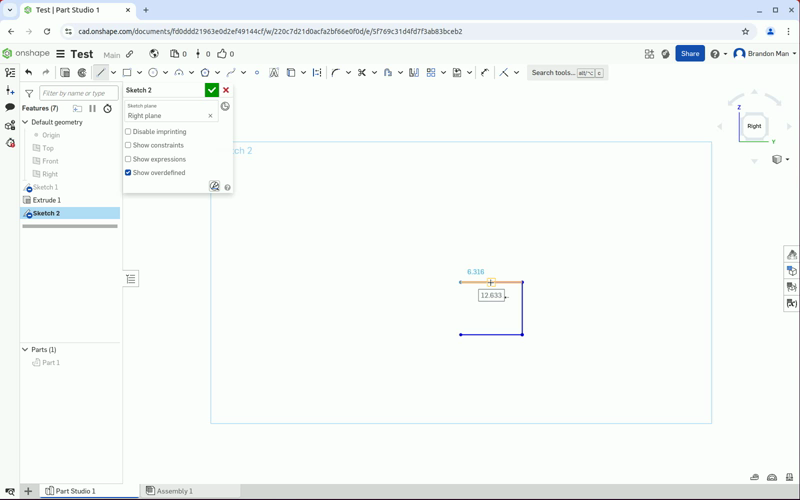
key_down(shift)
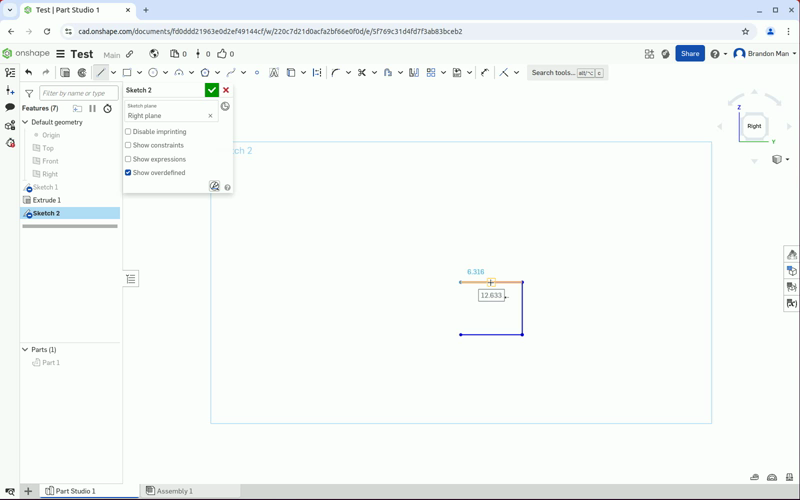
mouse_move(460, 334)
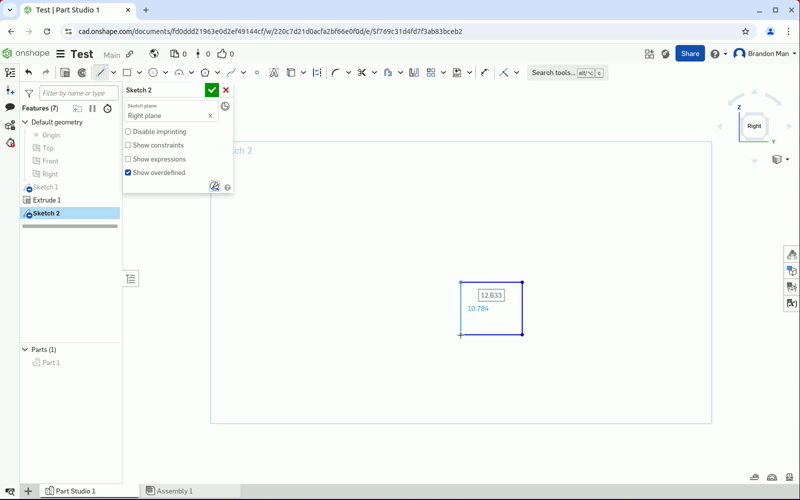
key_up(shift)
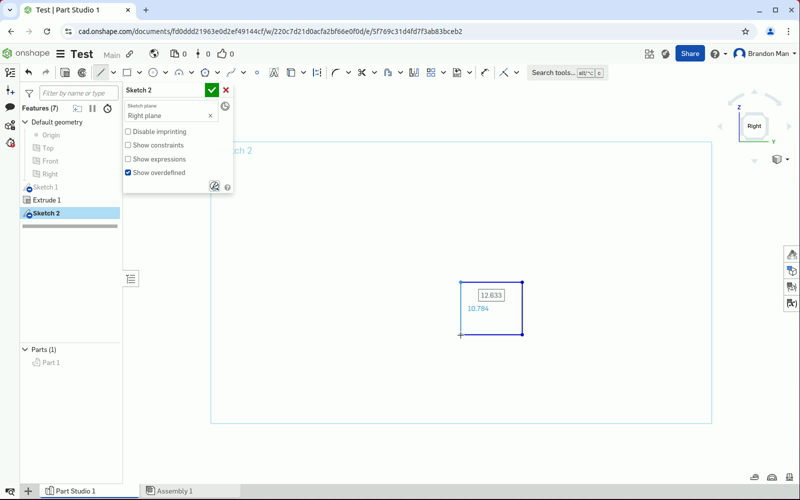
click(460, 334)
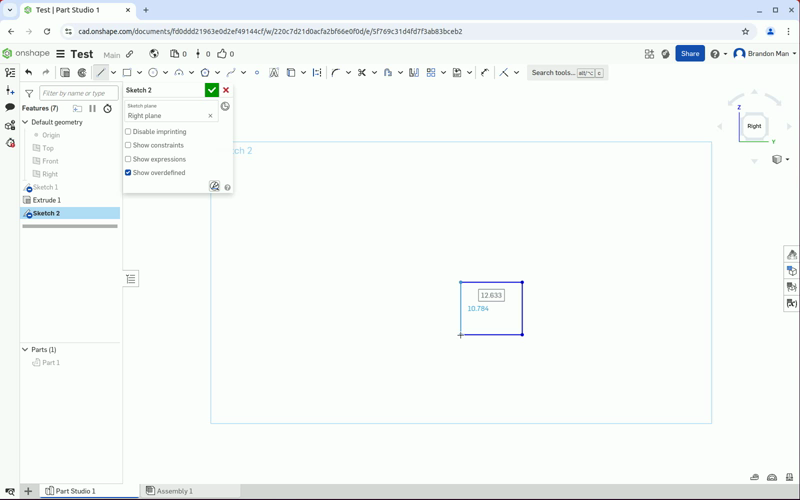
key(esc)
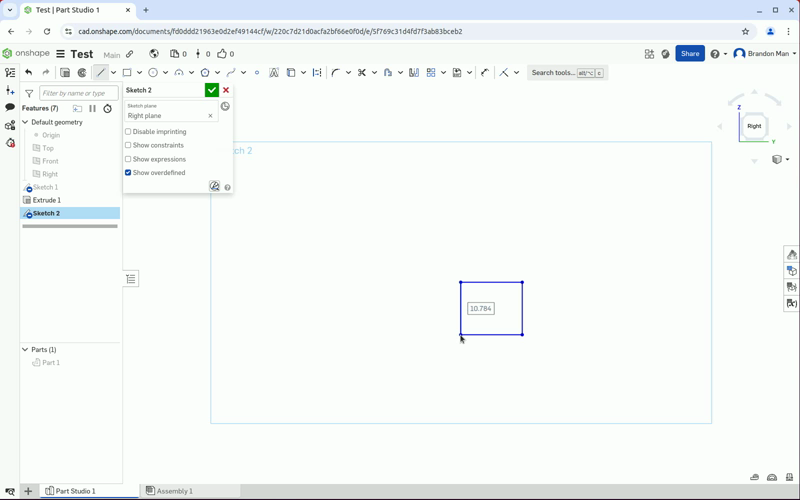
mouse_move(470, 323)
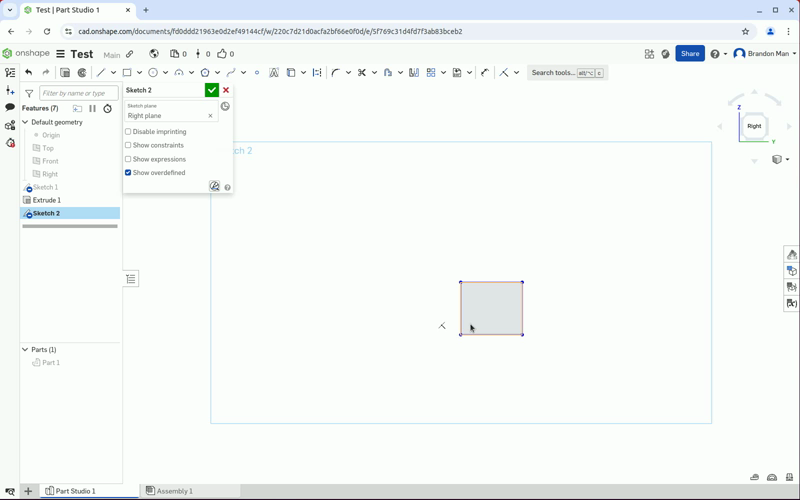
click(470, 323)
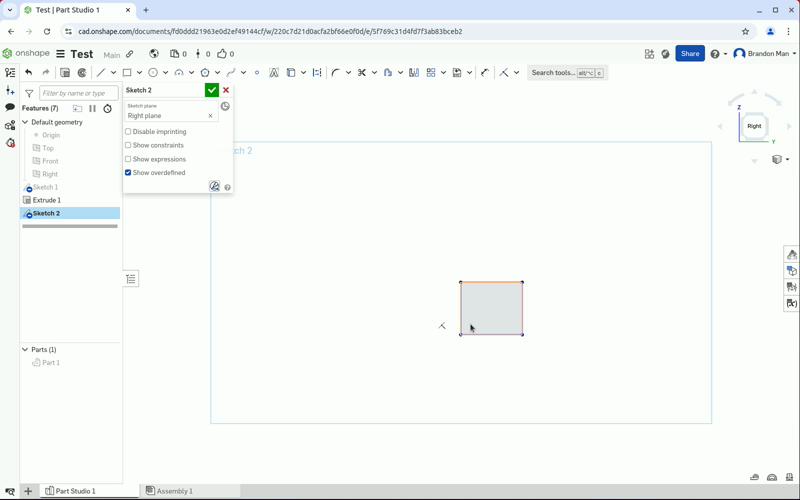
mouse_move(73, 352)
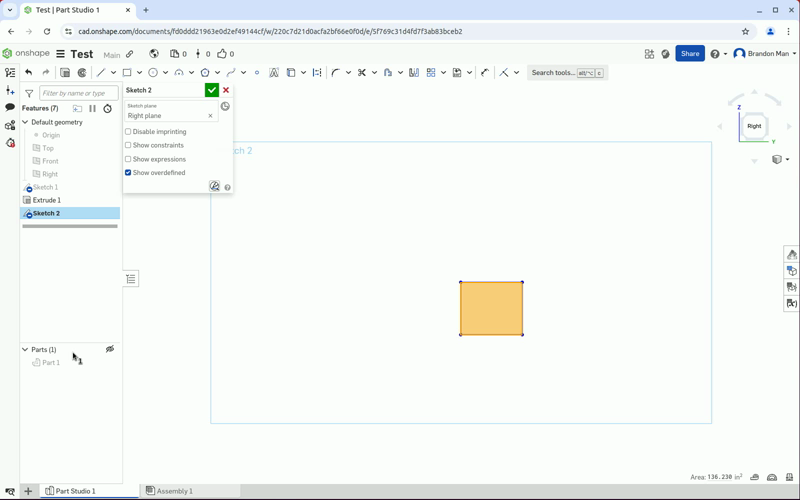
key(shift+y)
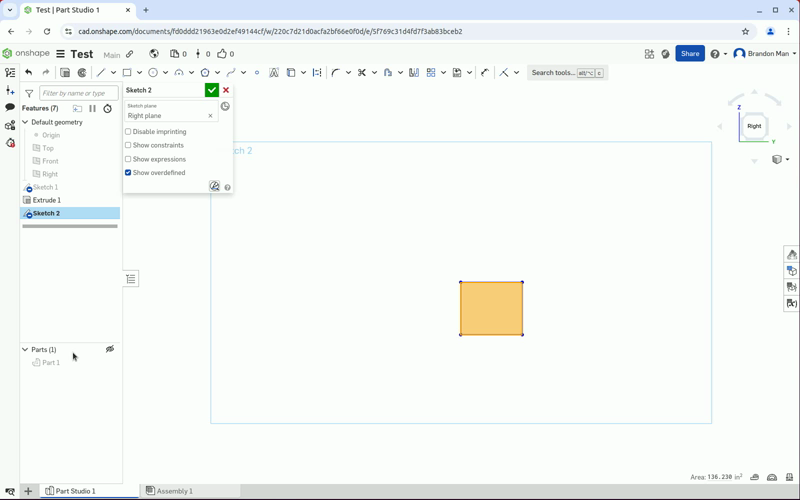
key(shift+e)
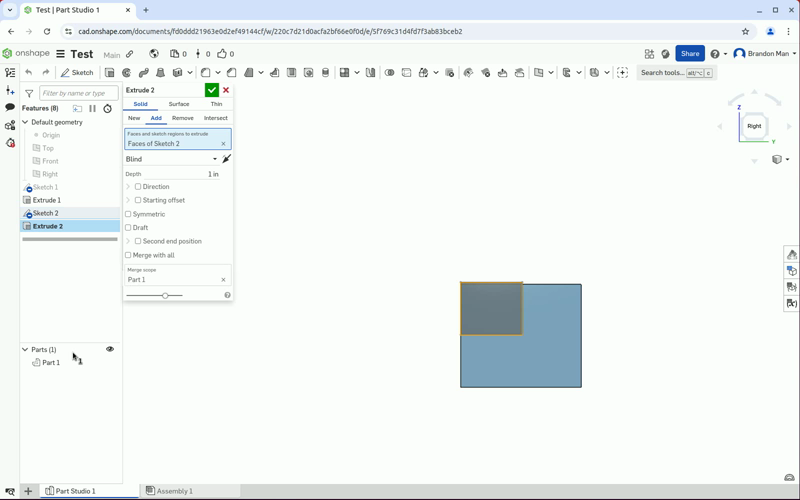
mouse_move(143, 106)
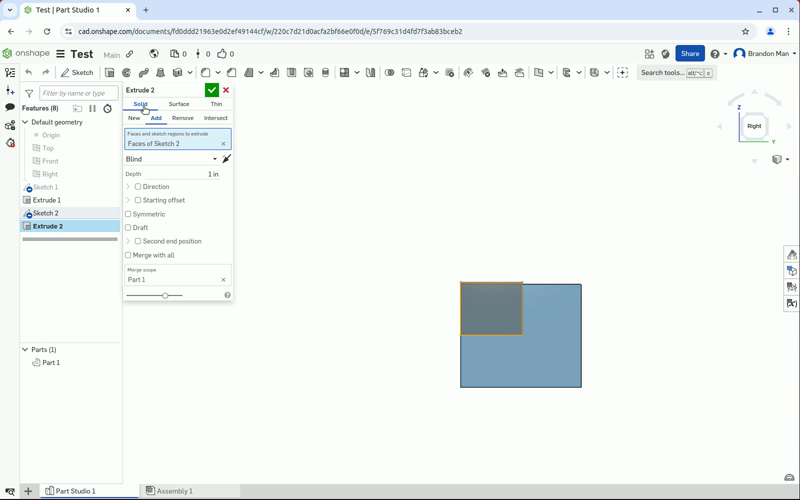
click(143, 106)
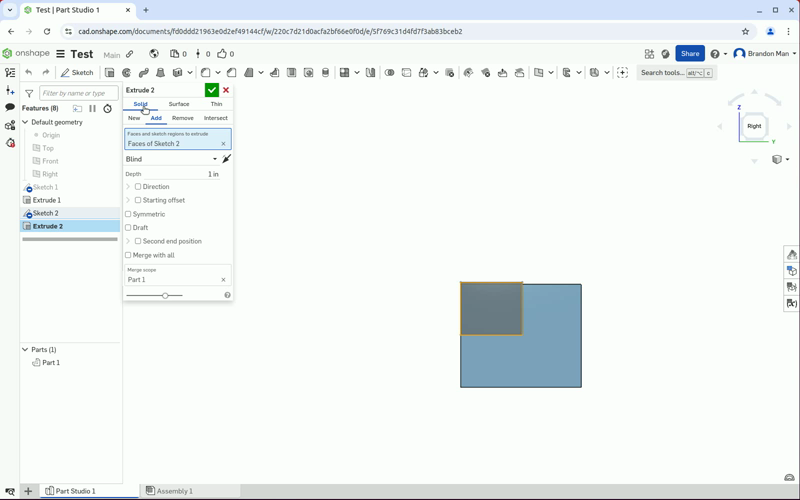
mouse_move(186, 120)
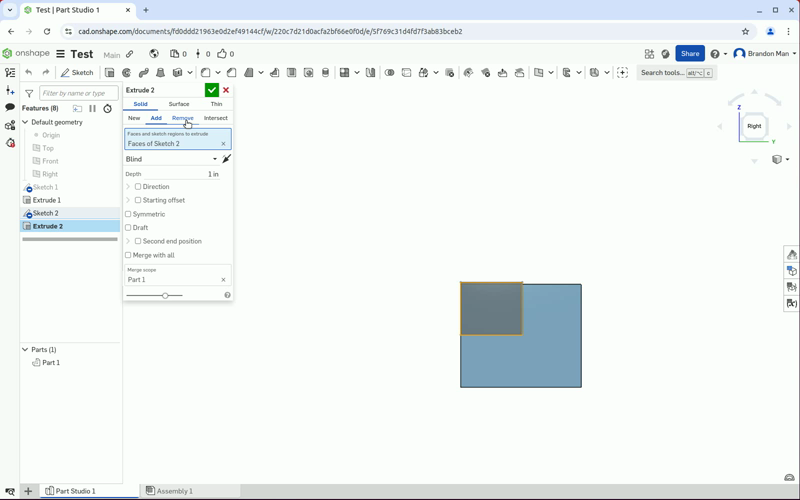
click(186, 120)
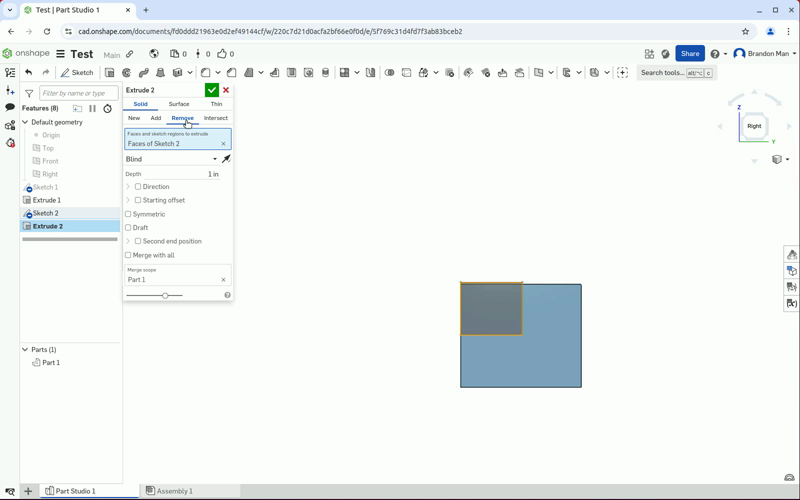
key(tab, 4)
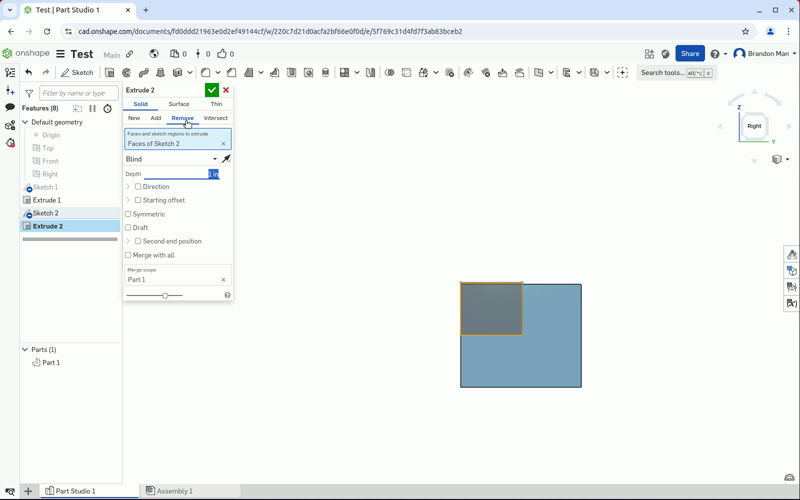
text(24.553)
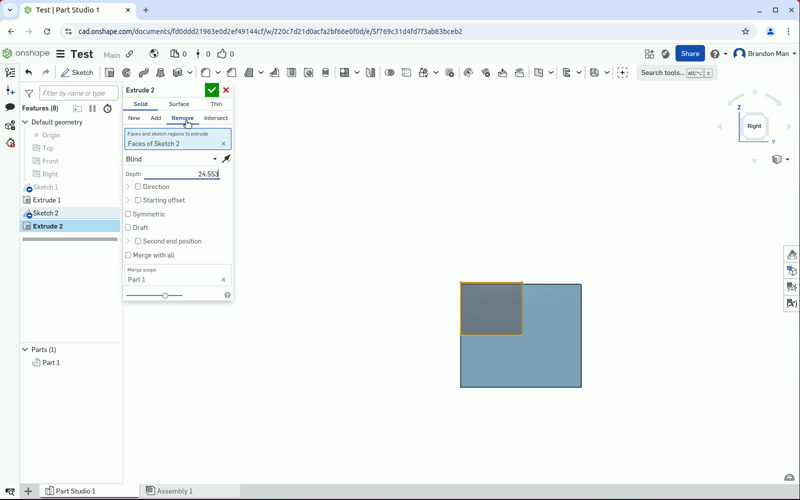
key(tab, 6)
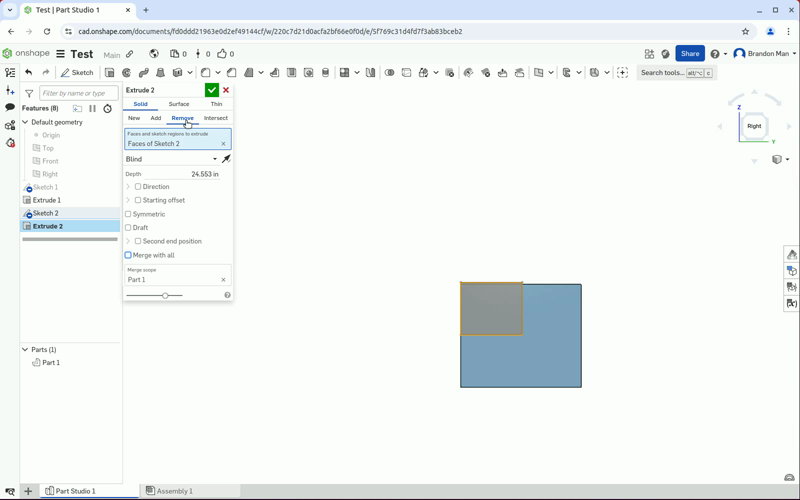
key(space)
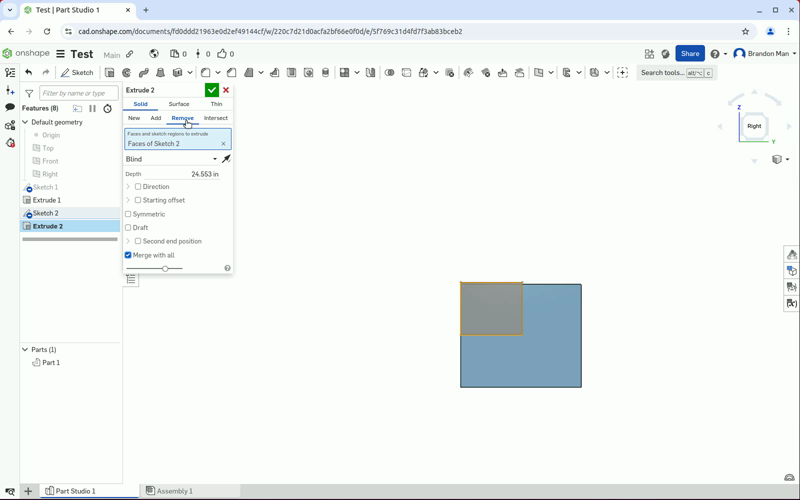
key(enter)
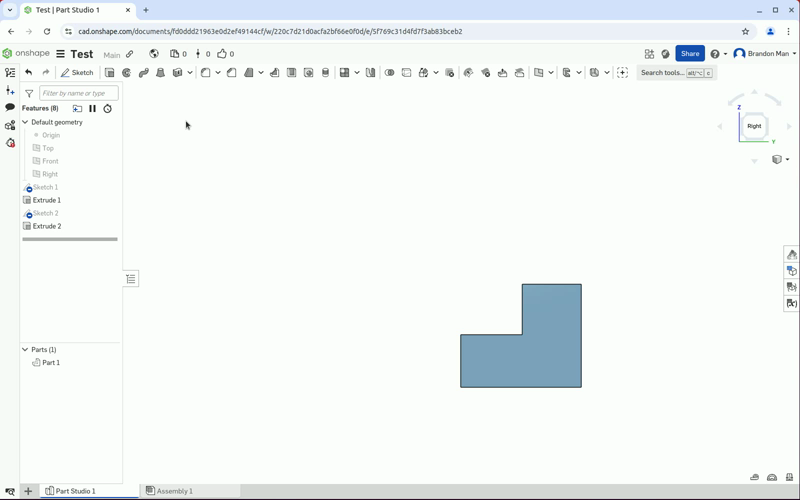
key(shift+h)
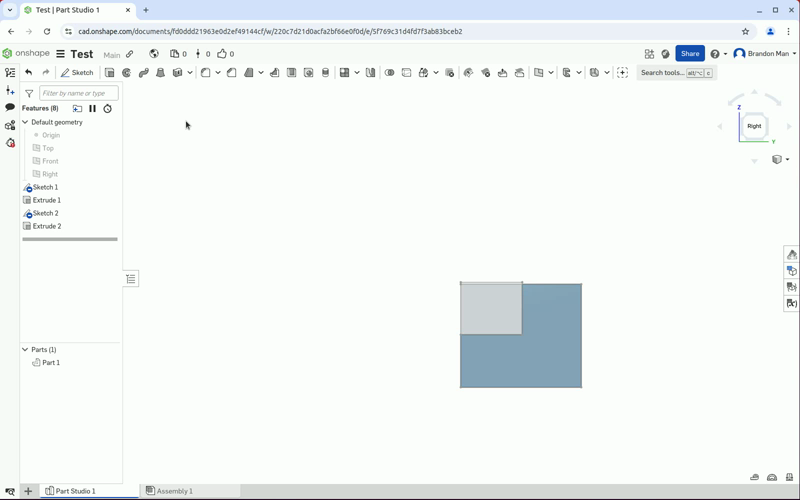
key(shift+h)
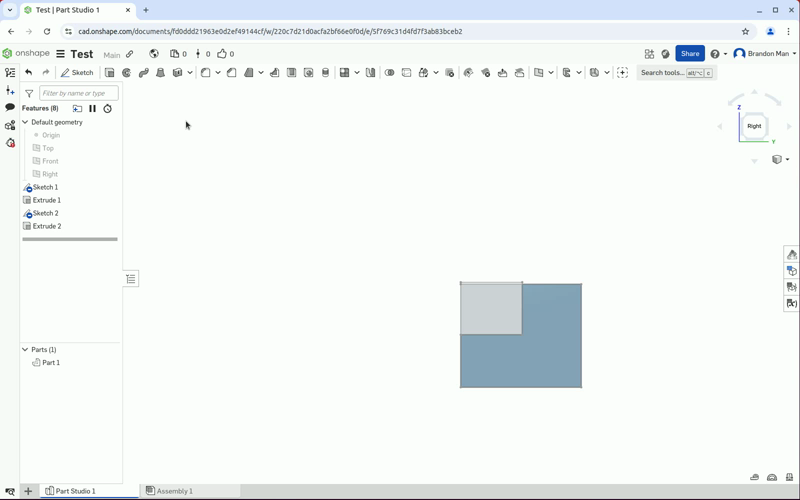
key(shift+7)
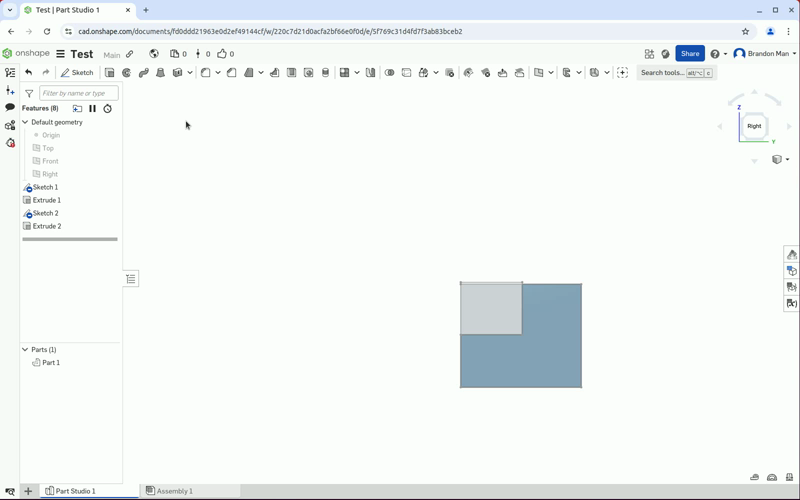
key(right, 2)
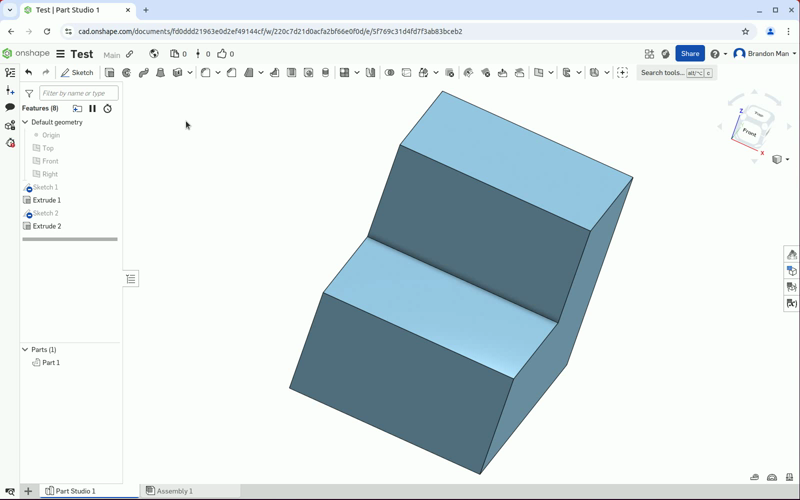
key(down, 2)
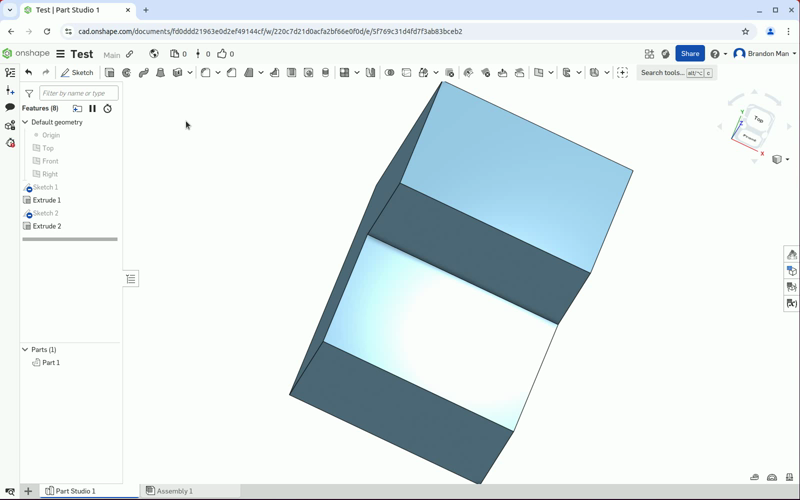
key(up, 2)
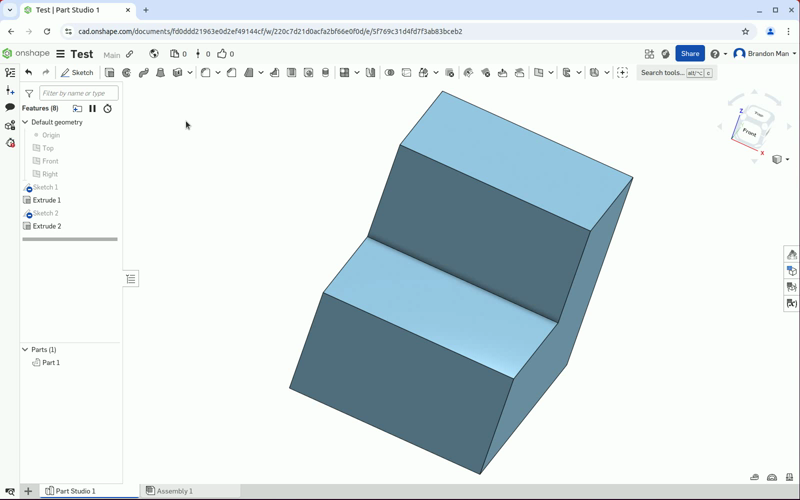
key(left, 2)
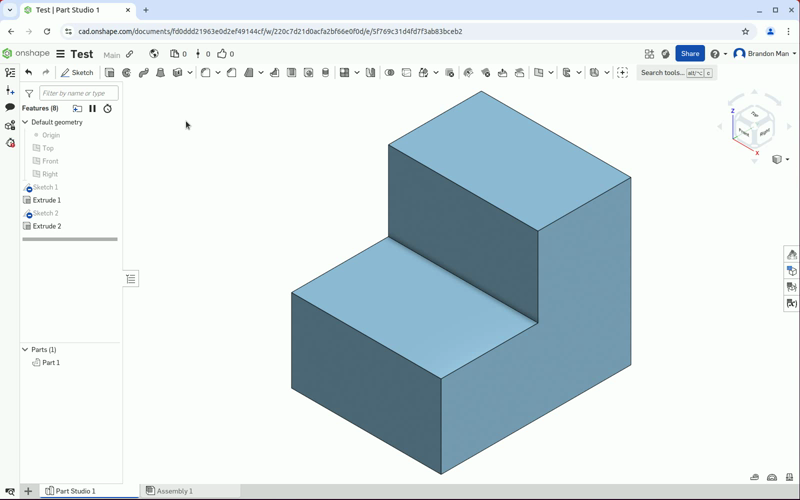
mouse_move(73, 189)
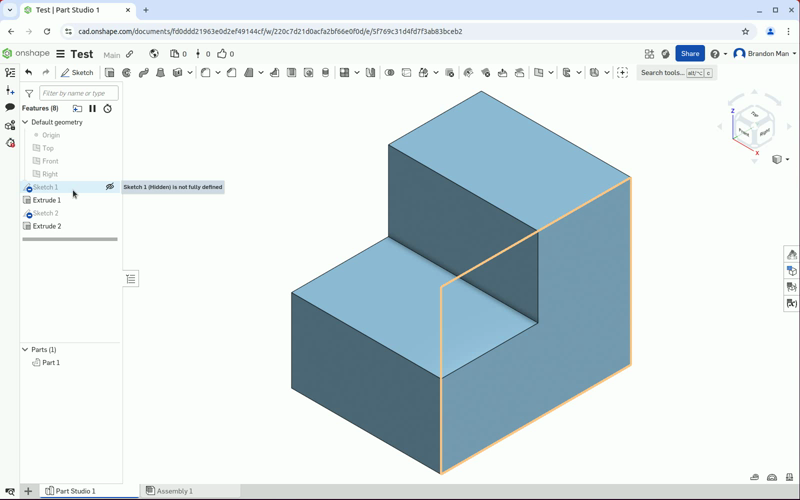
click(73, 189)